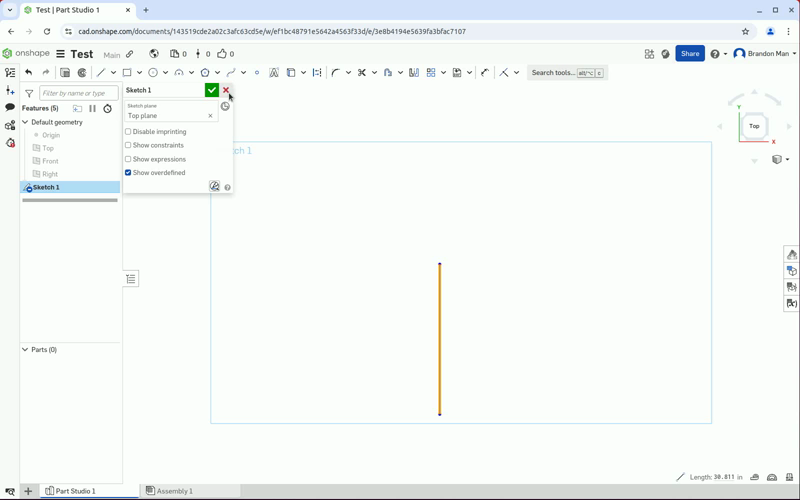
key(shift+h)
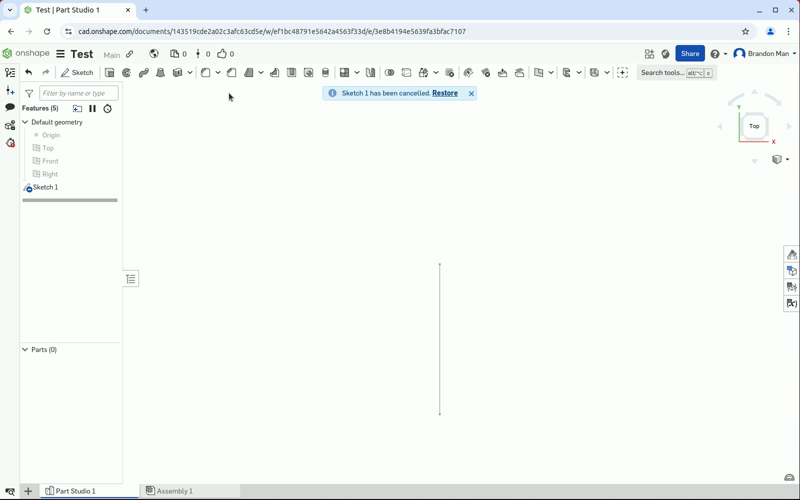
mouse_move(73, 352)
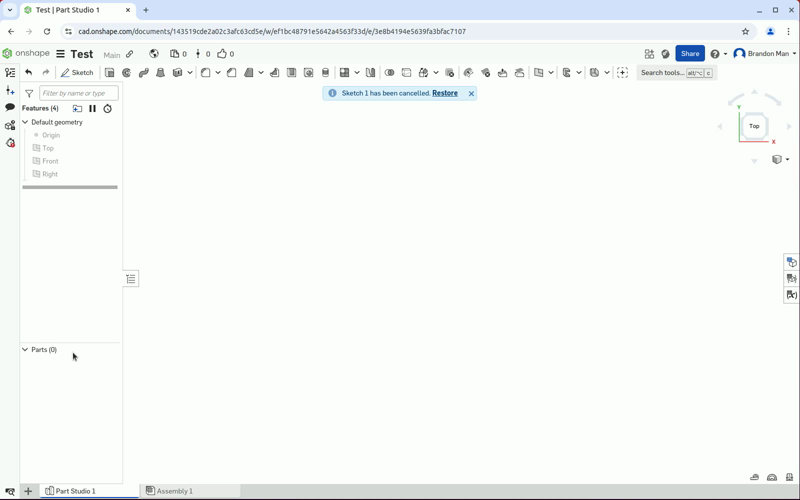
key(y)
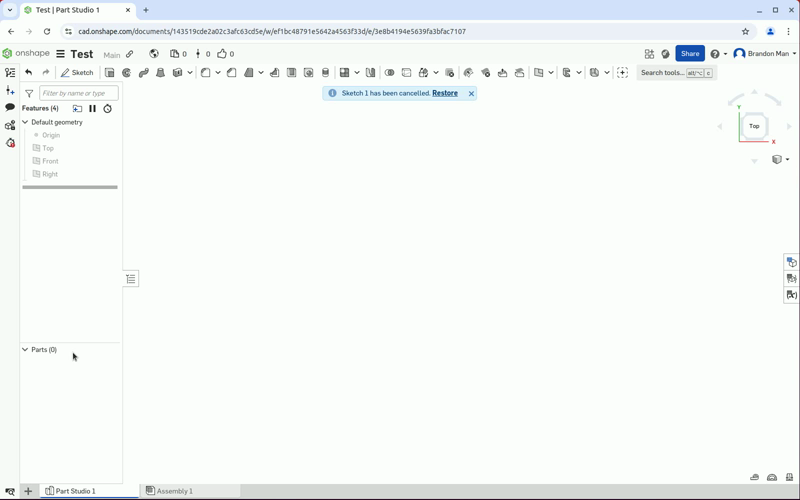
key(shift+p)
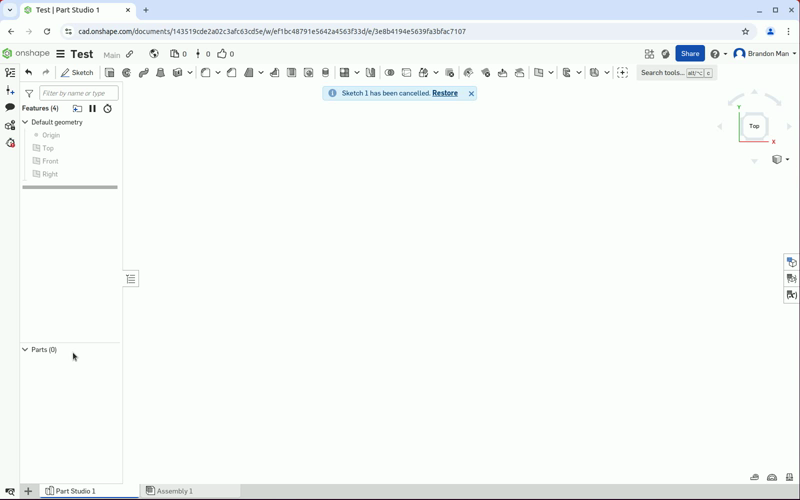
key(space)
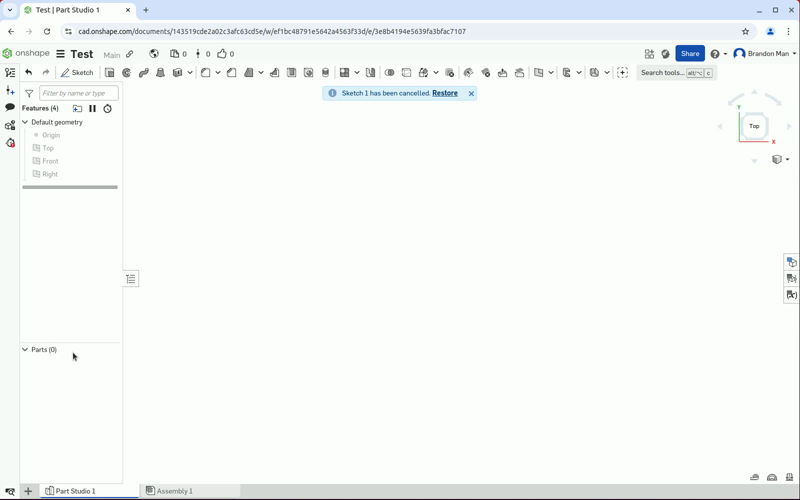
key_down(shift)
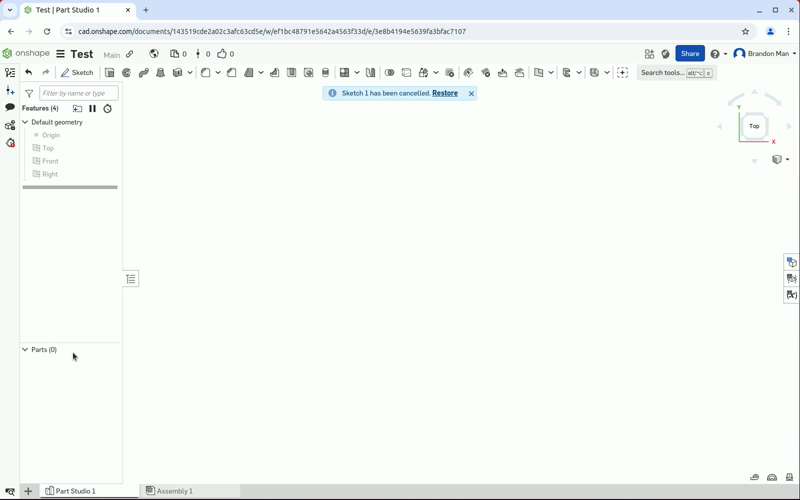
key(up)
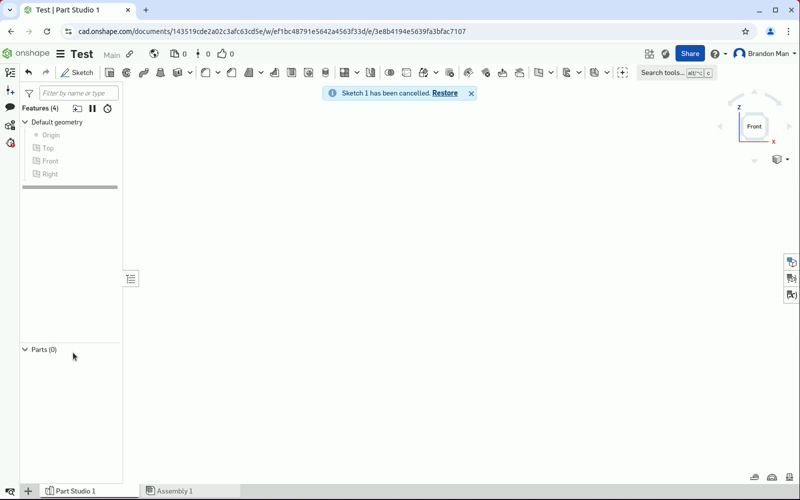
key_up(shift)
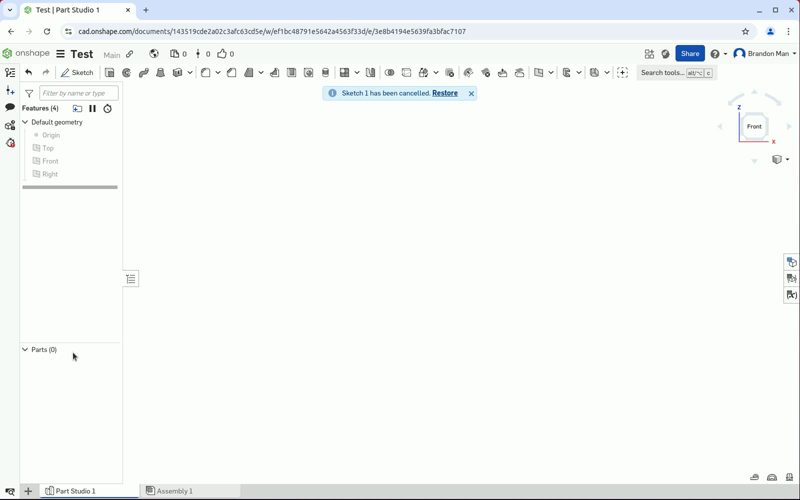
key(space)
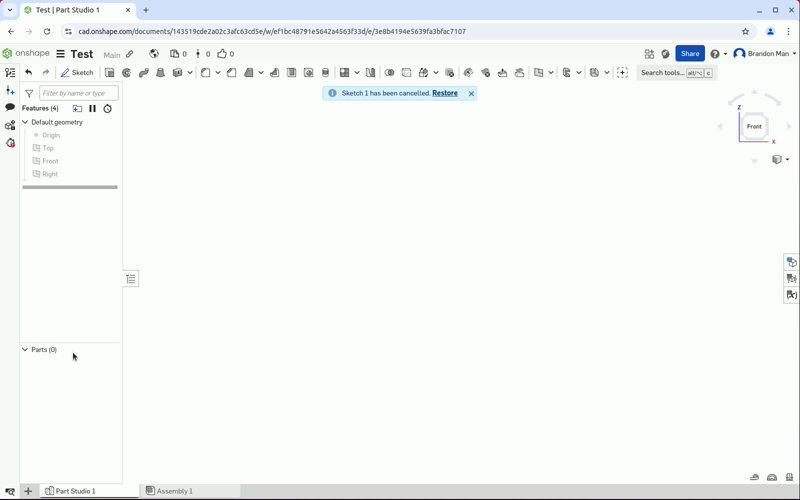
key_down(shift)
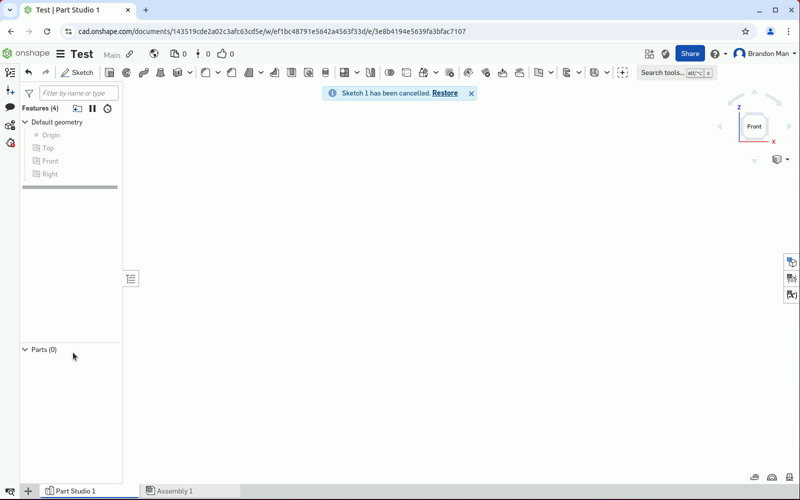
key(left)
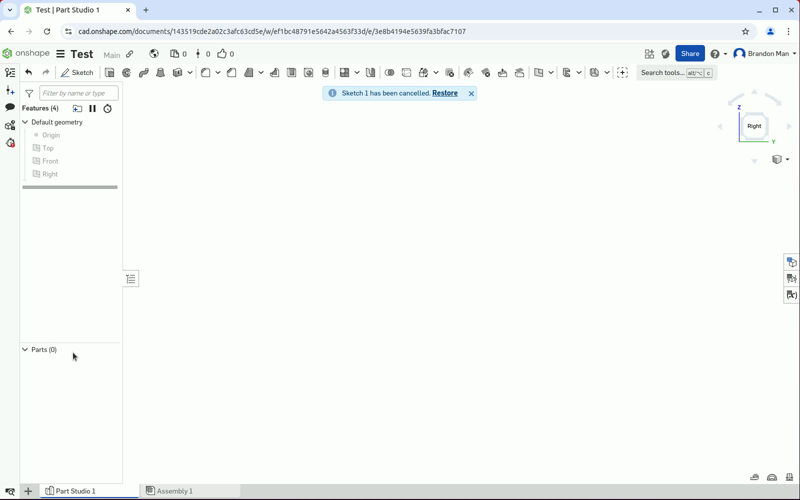
key_up(shift)
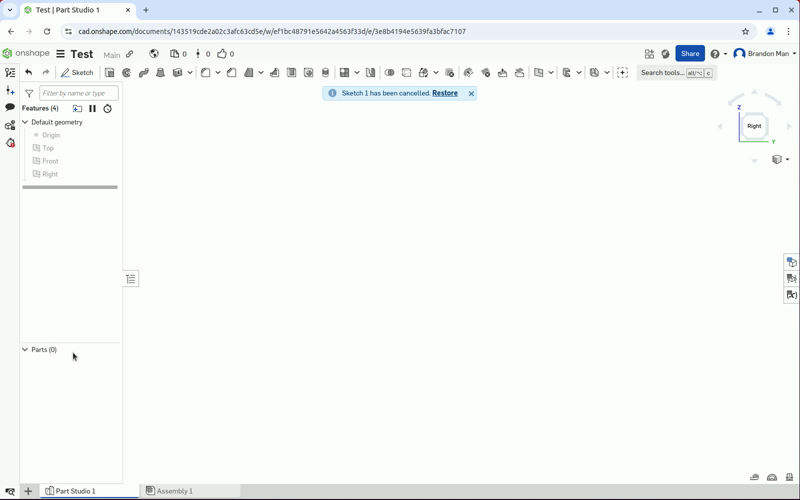
mouse_move(73, 352)
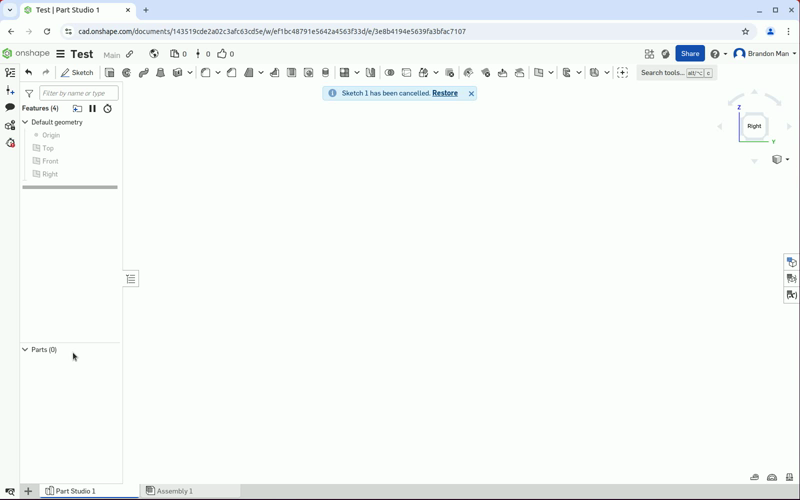
key(shift+y)
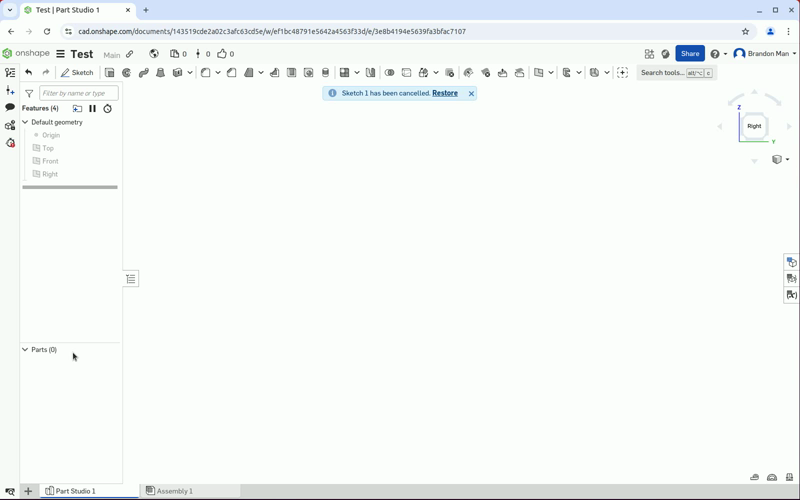
key(shift+s)
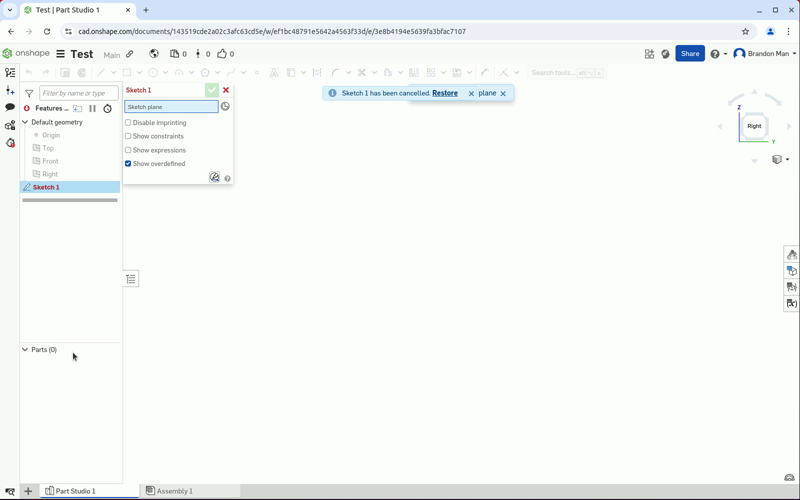
mouse_move(73, 176)
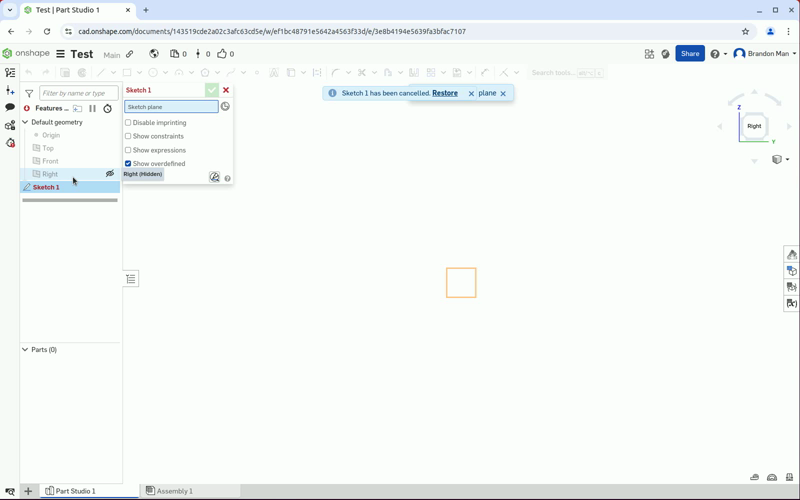
click(73, 176)
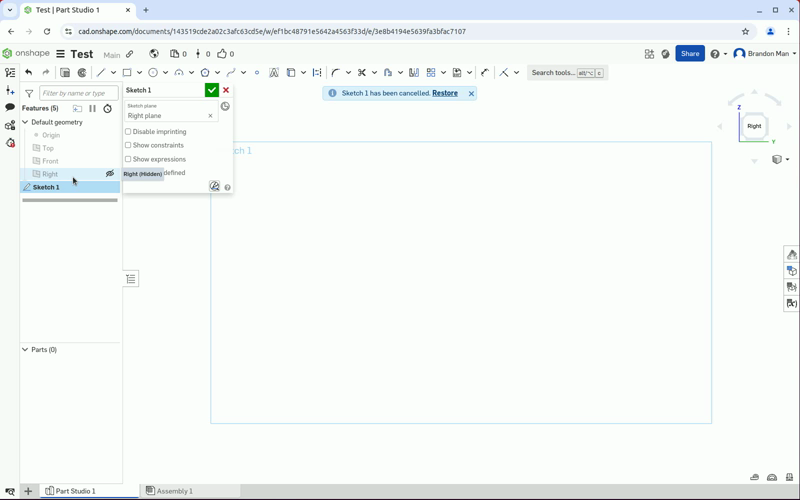
mouse_move(73, 352)
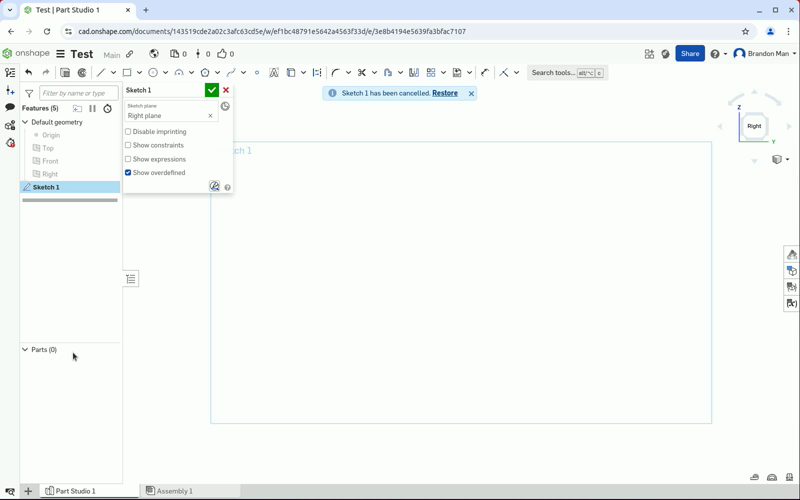
key(y)
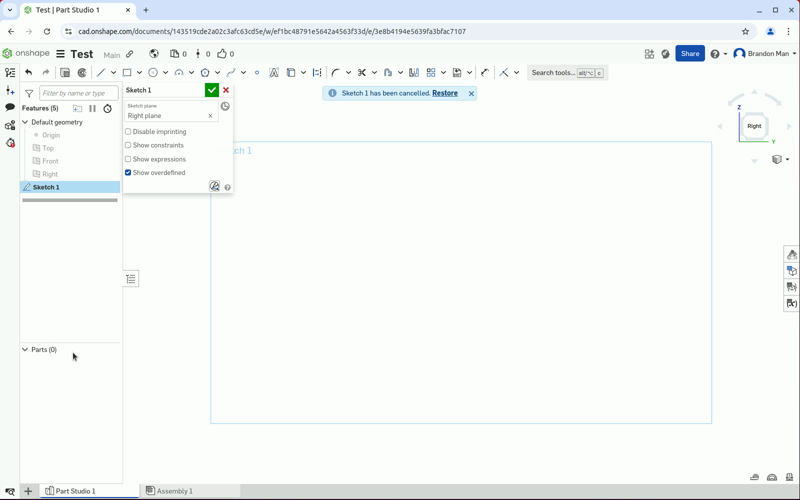
key(l)
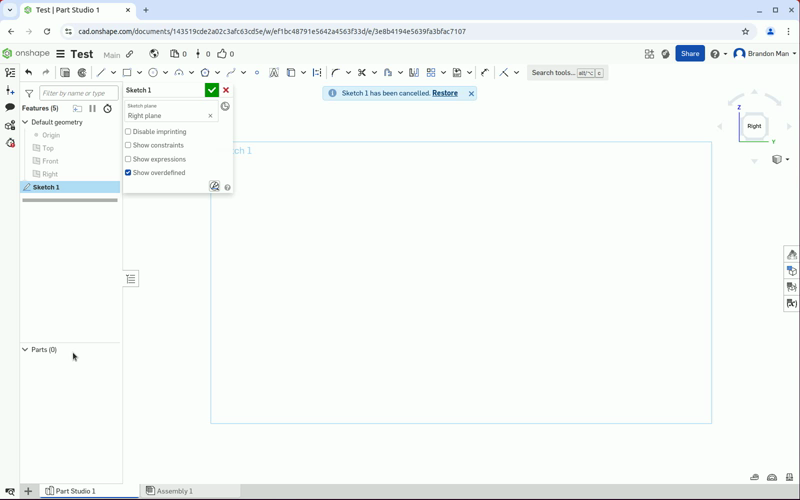
key_down(shift)
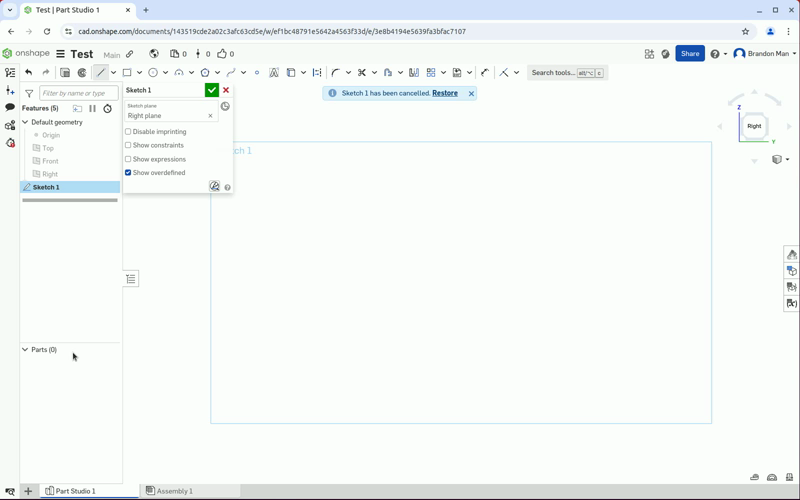
mouse_move(376, 282)
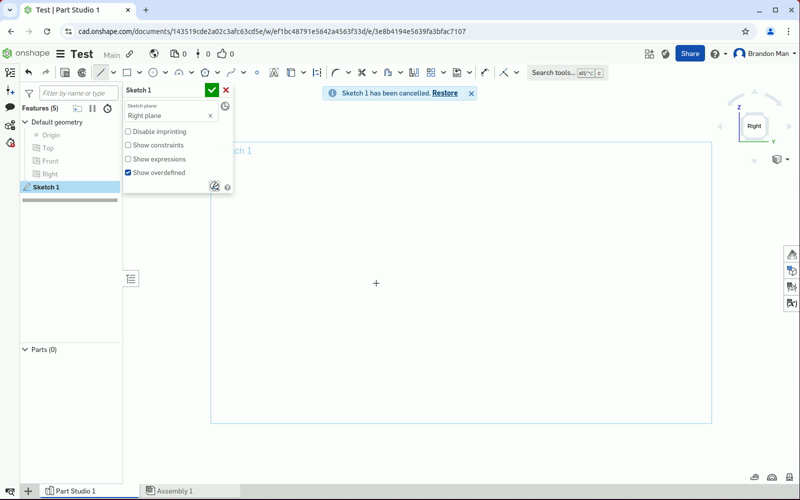
click(376, 282)
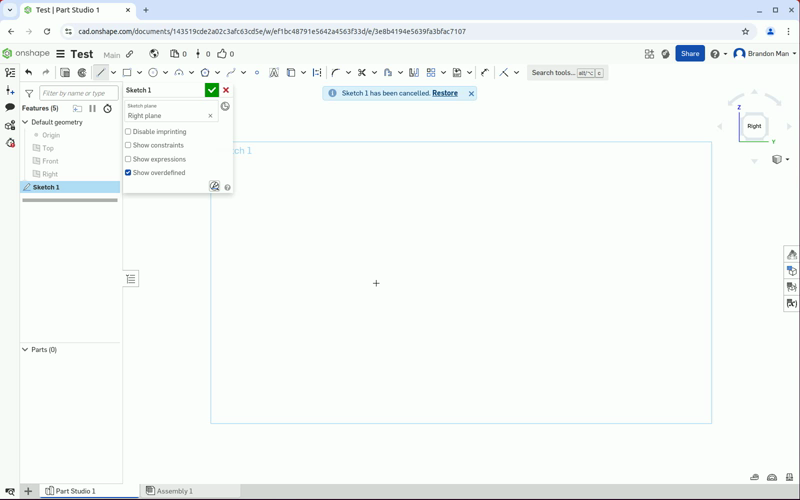
key_up(shift)
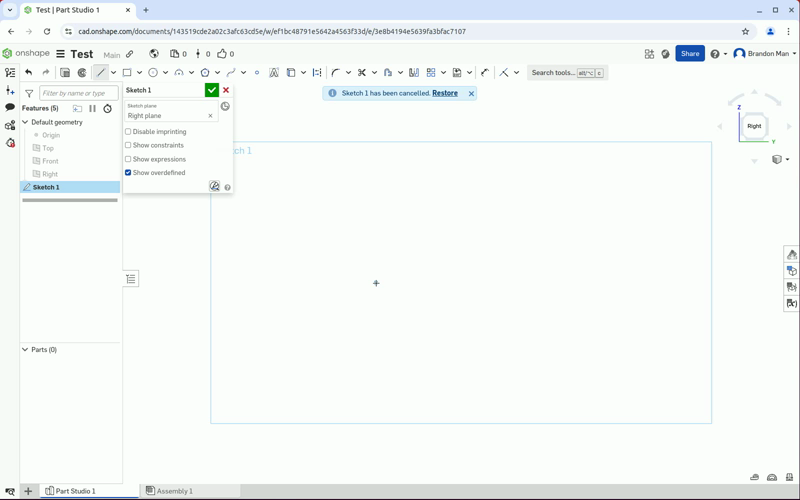
key_down(shift)
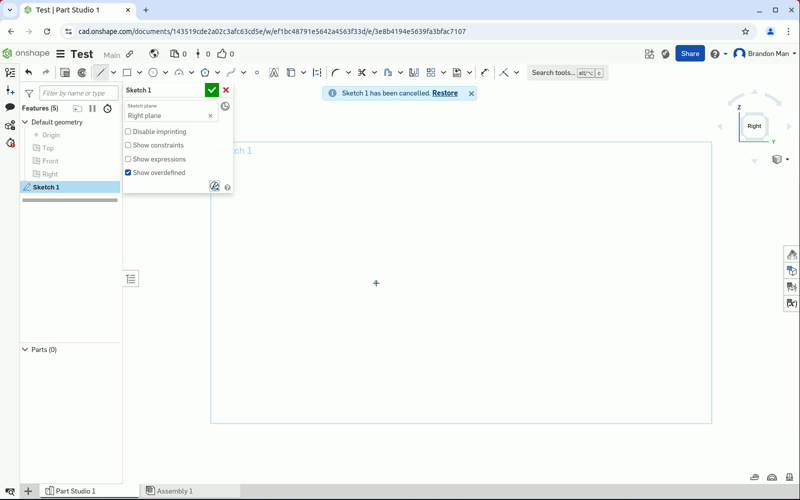
mouse_move(461, 282)
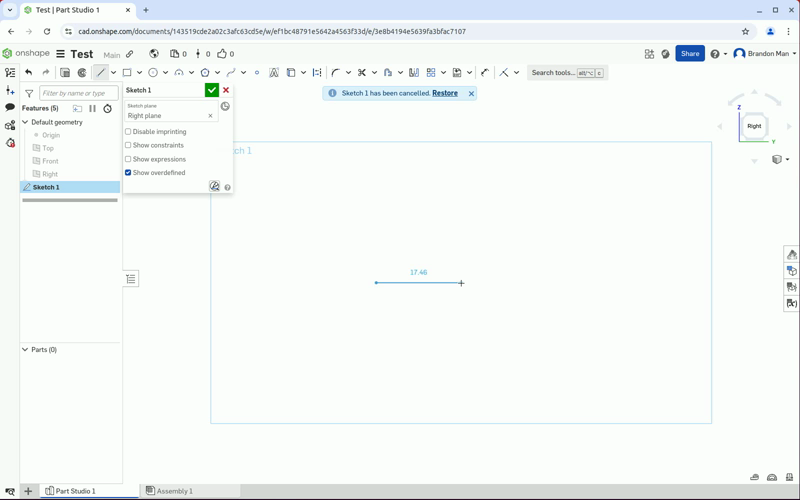
click(461, 282)
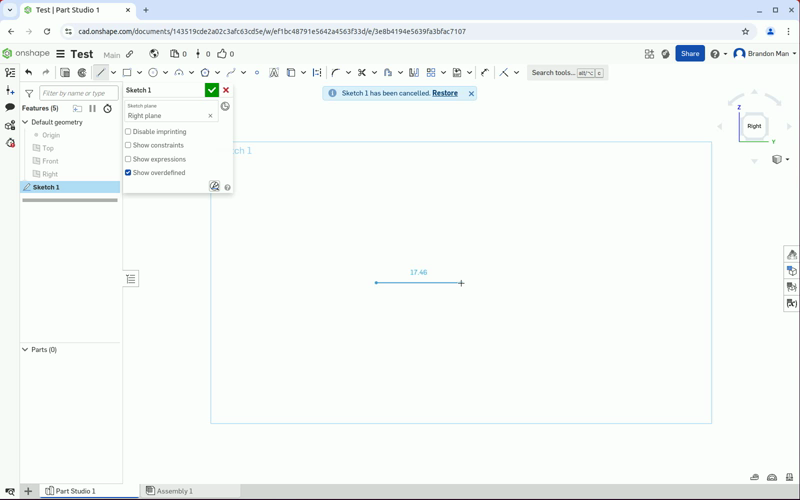
key_up(shift)
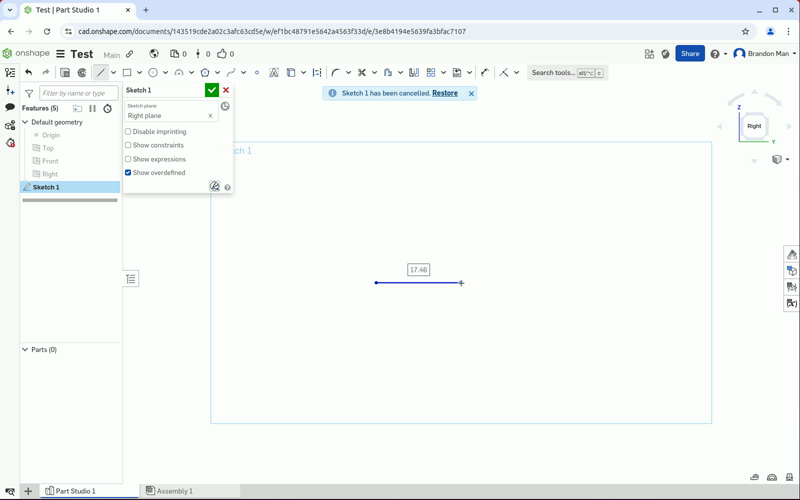
key_down(shift)
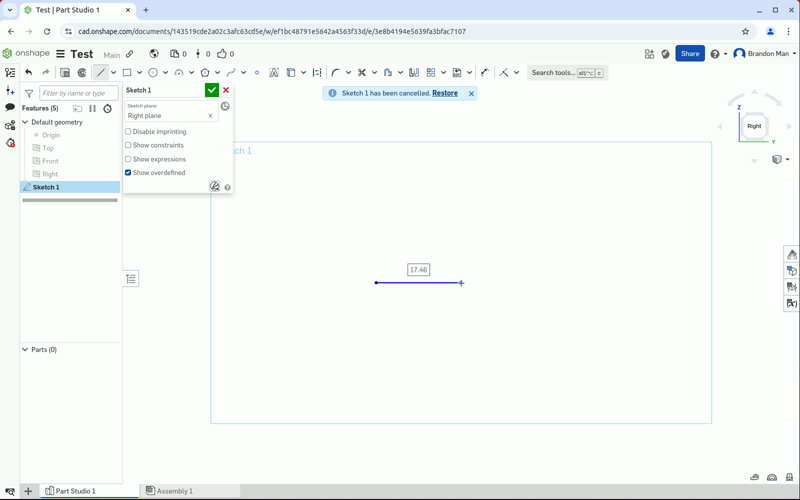
mouse_move(491, 282)
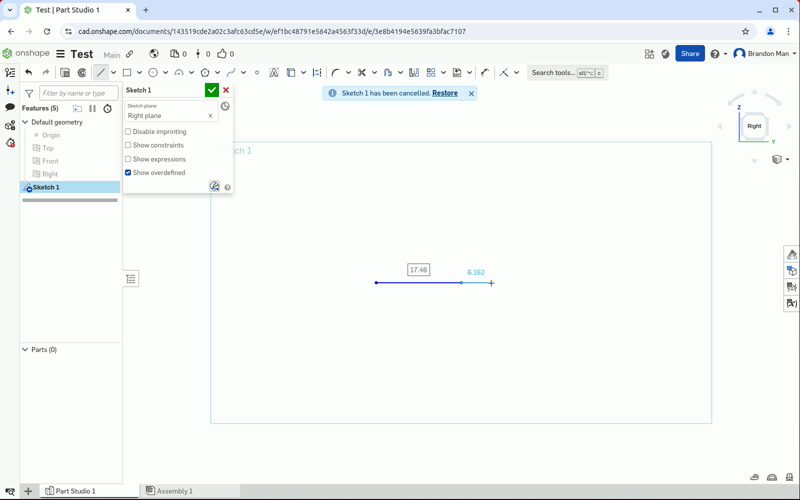
mouse_move(461, 226)
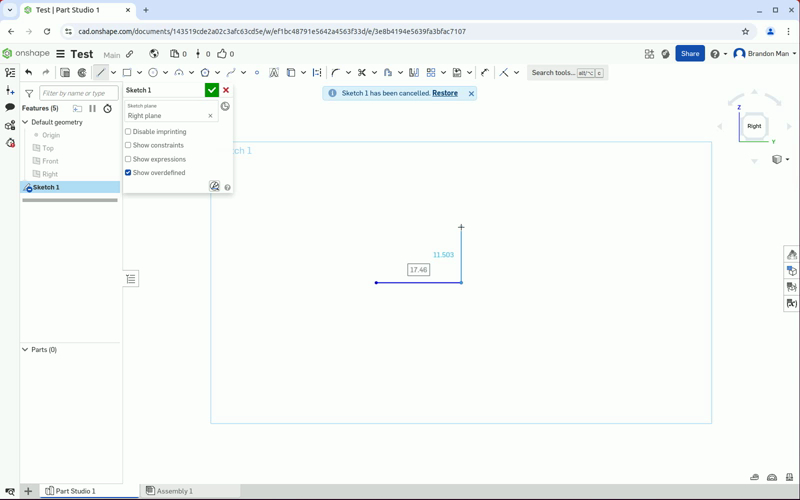
click(461, 226)
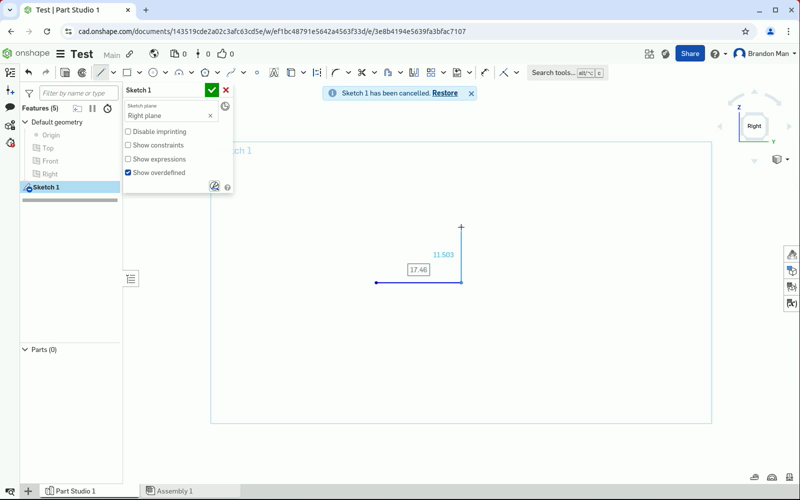
key_up(shift)
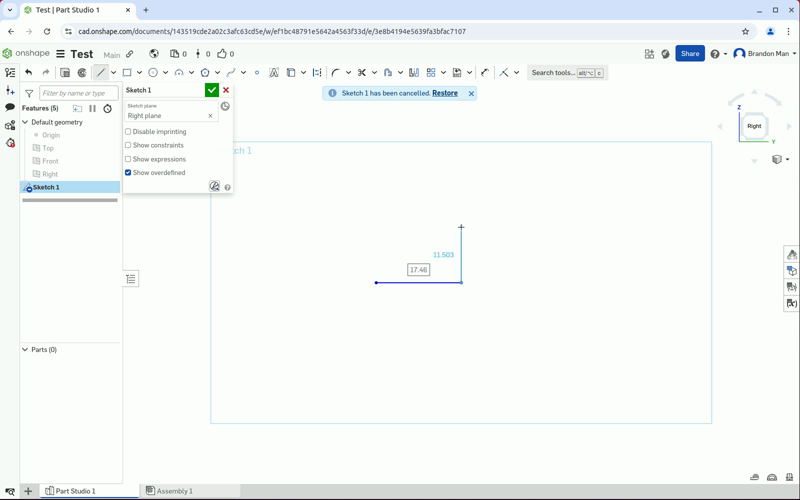
key_down(shift)
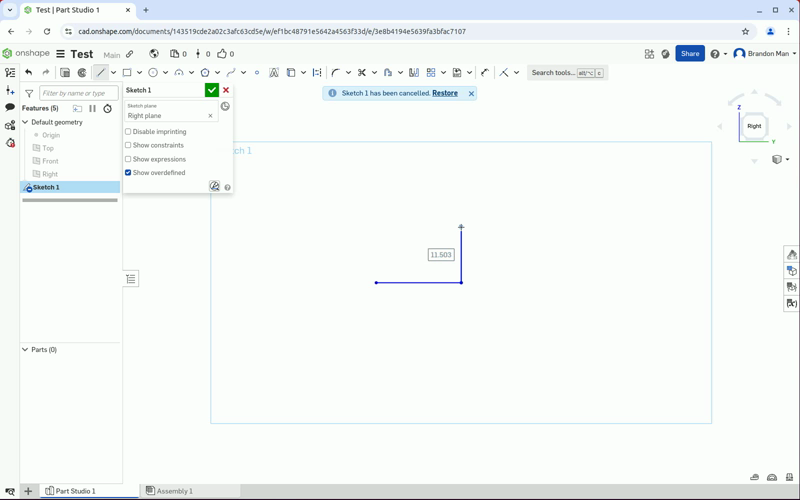
mouse_move(376, 226)
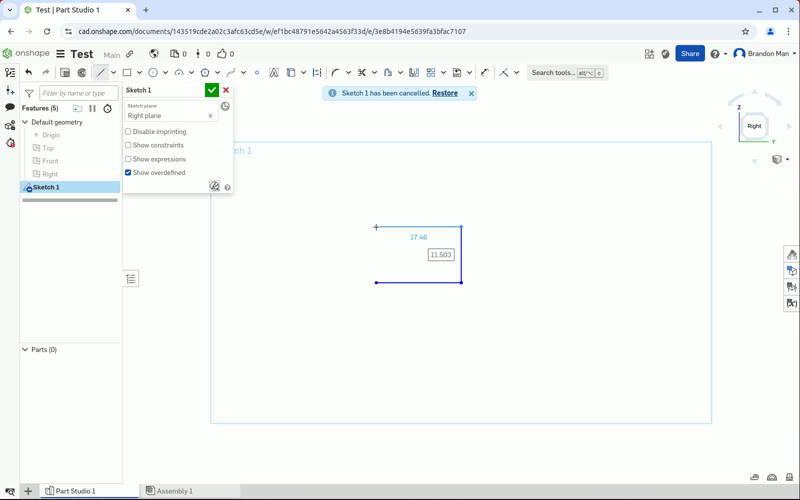
click(376, 226)
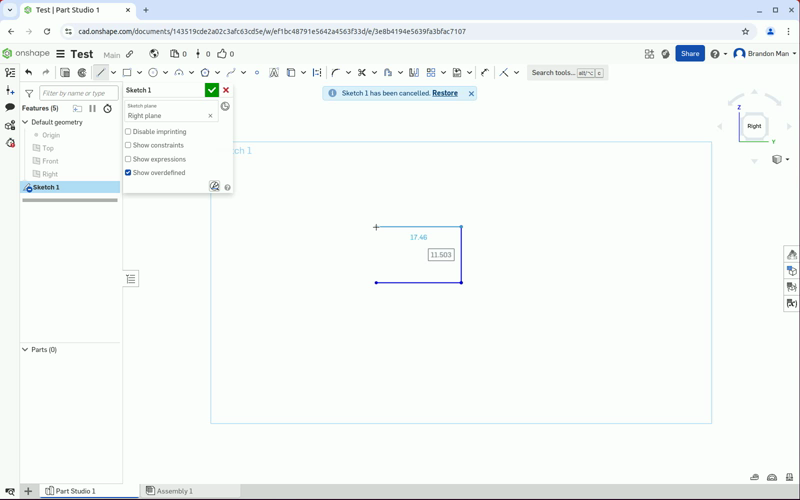
key_up(shift)
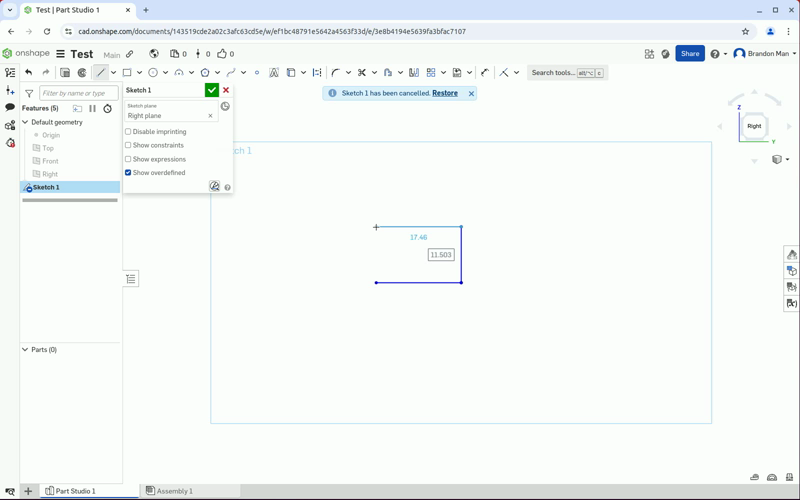
mouse_move(406, 226)
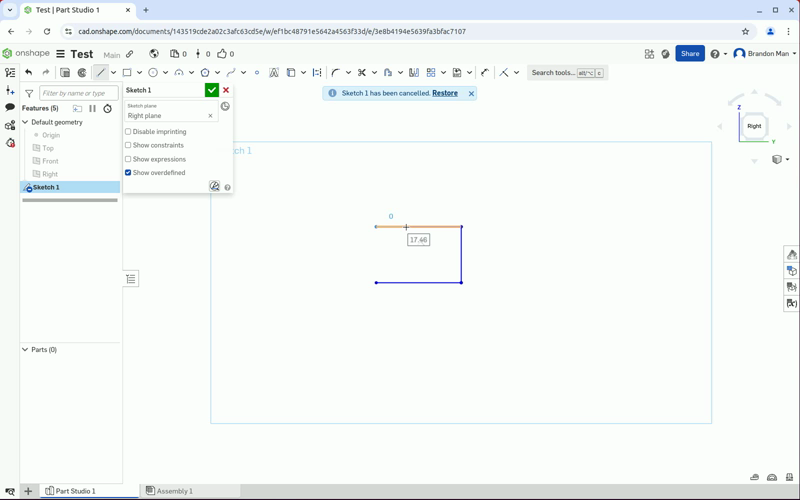
key_down(shift)
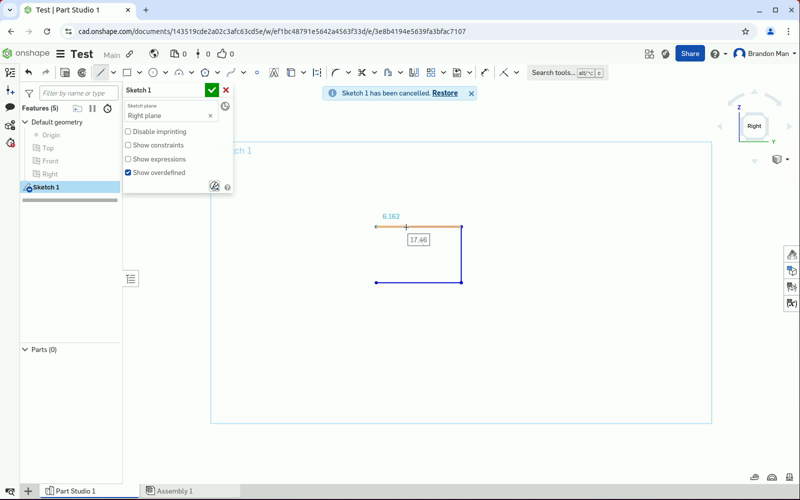
mouse_move(376, 282)
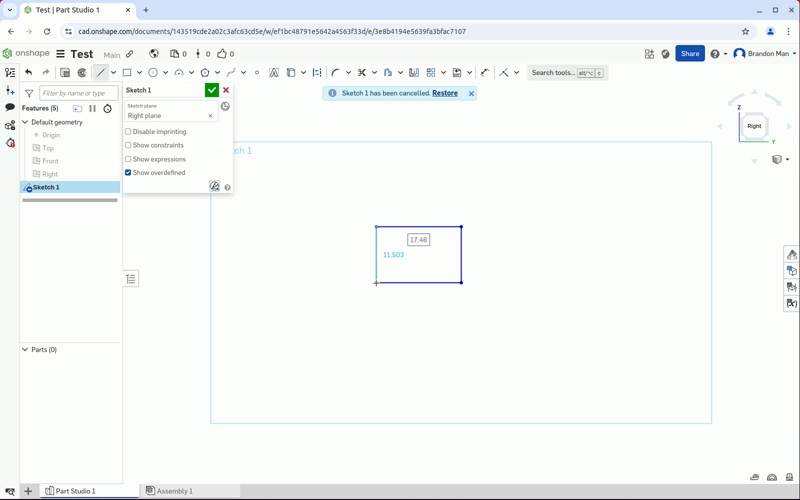
key_up(shift)
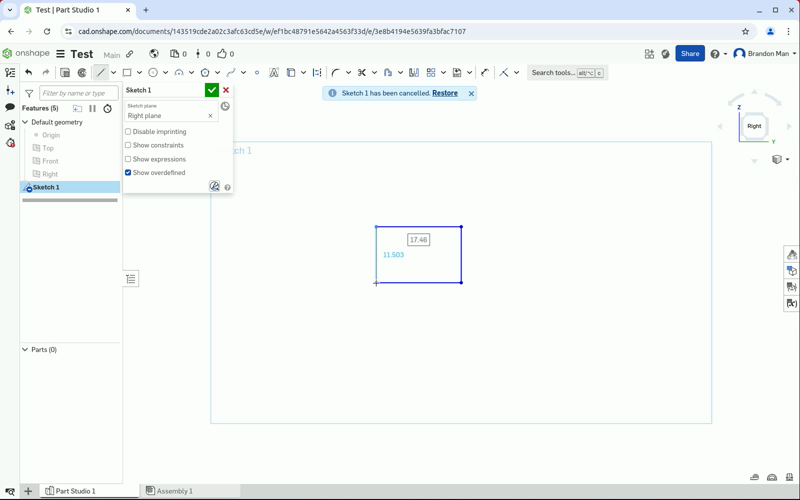
click(376, 282)
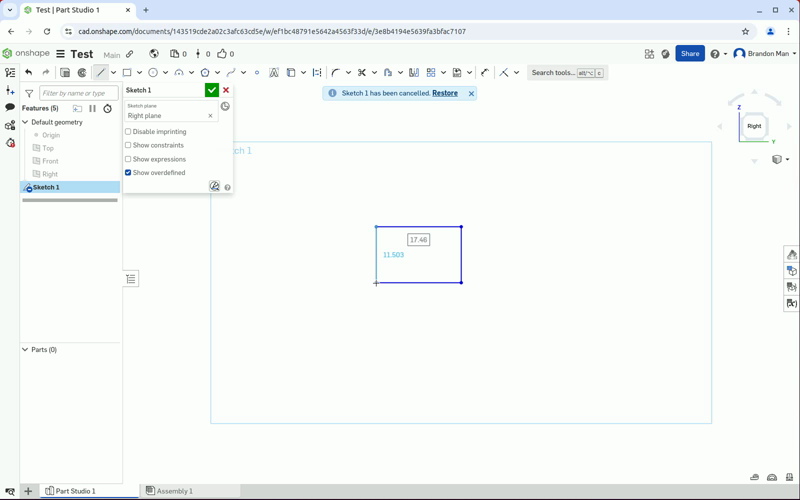
key(esc)
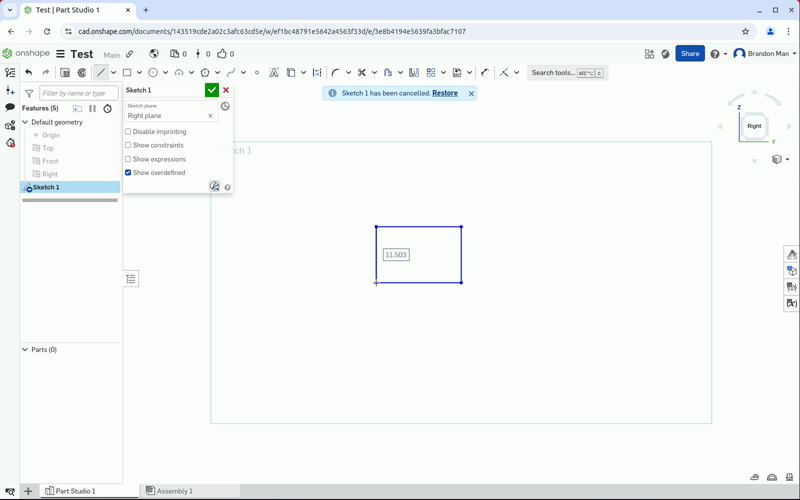
mouse_move(422, 258)
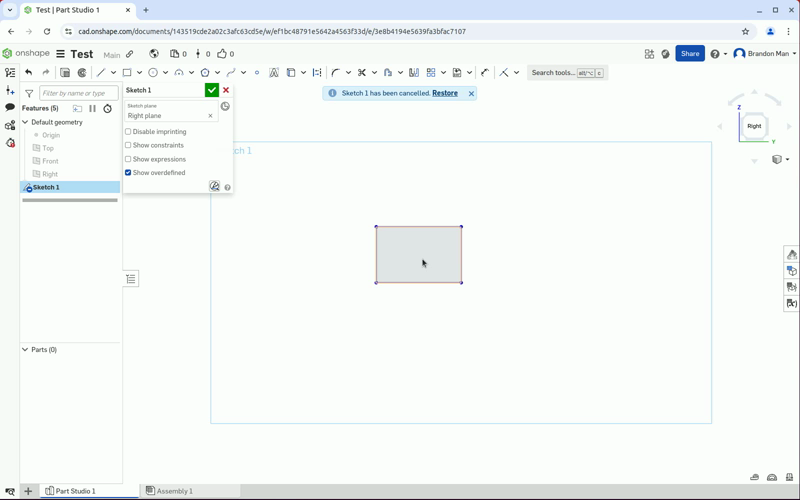
click(422, 258)
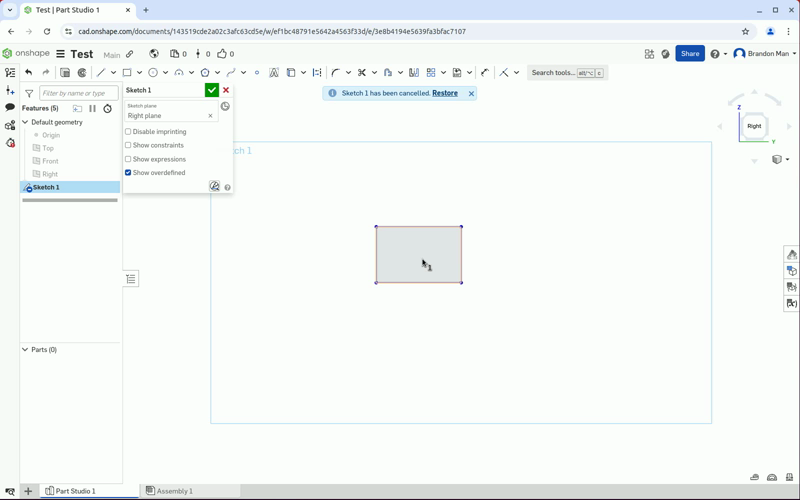
mouse_move(73, 352)
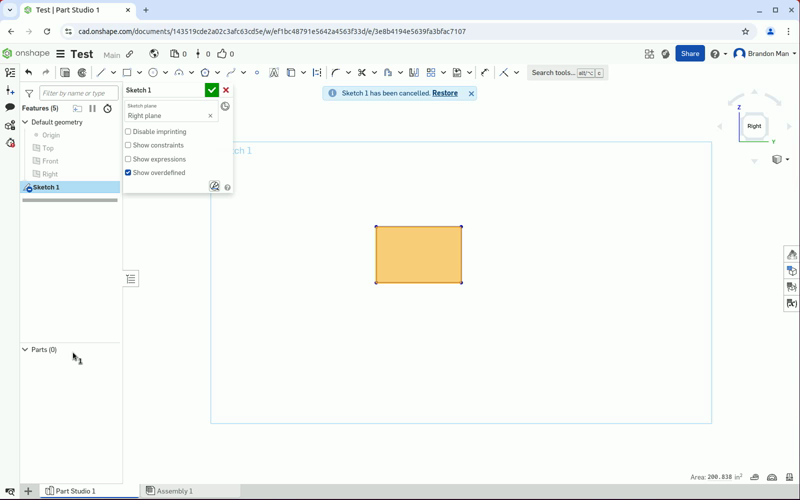
key(shift+y)
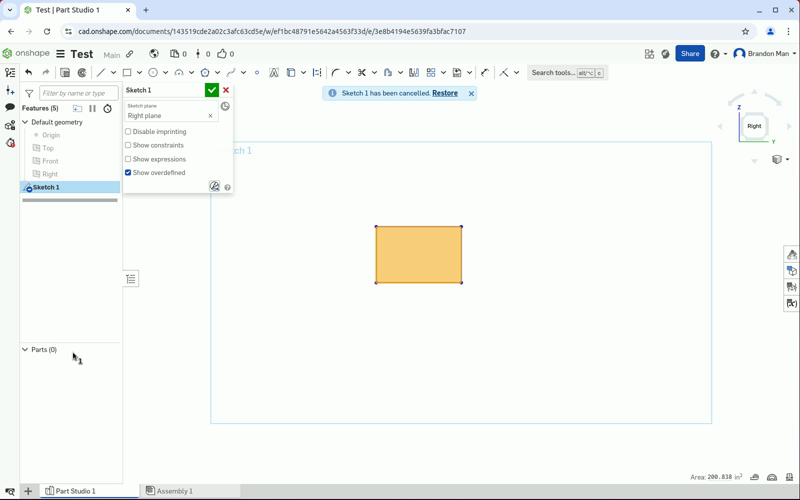
key(shift+e)
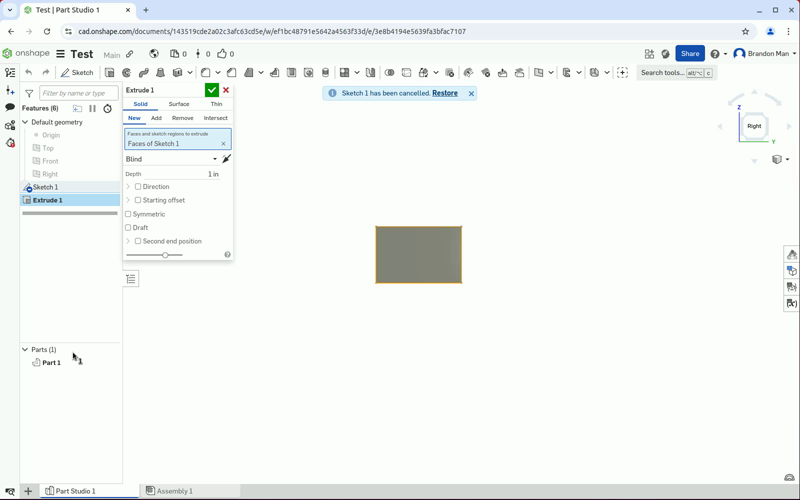
mouse_move(143, 106)
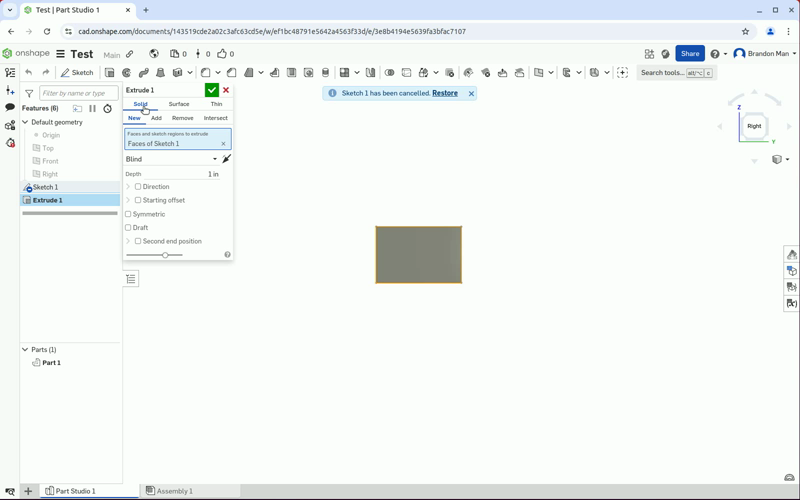
click(143, 106)
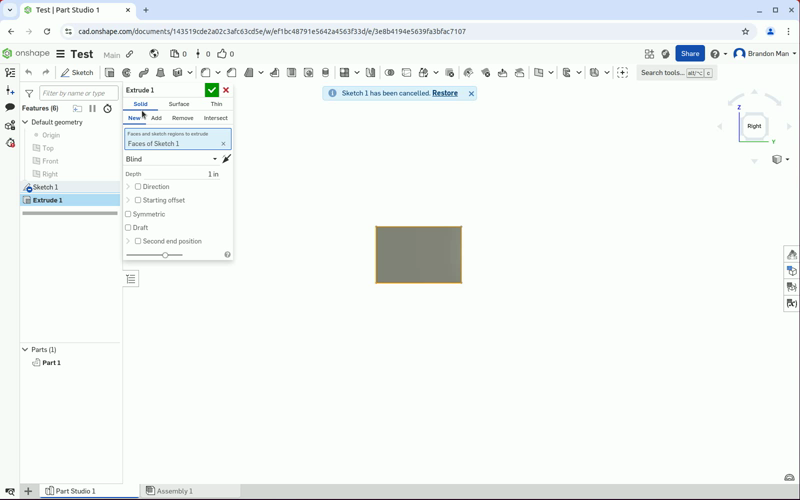
mouse_move(137, 120)
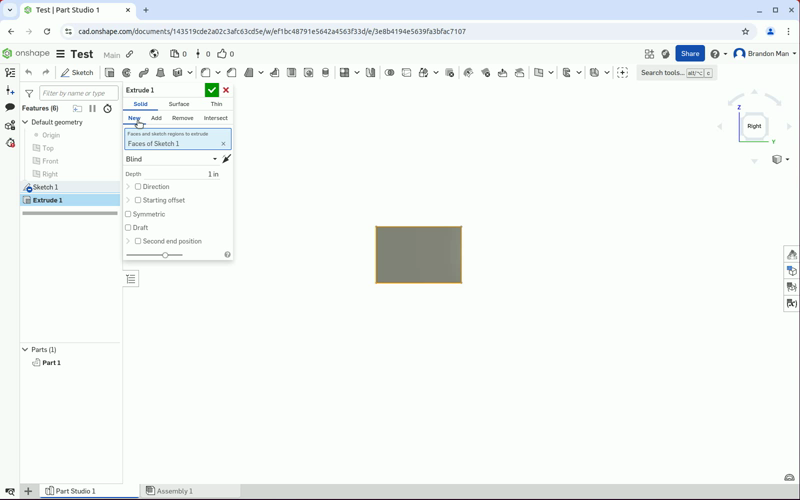
click(137, 120)
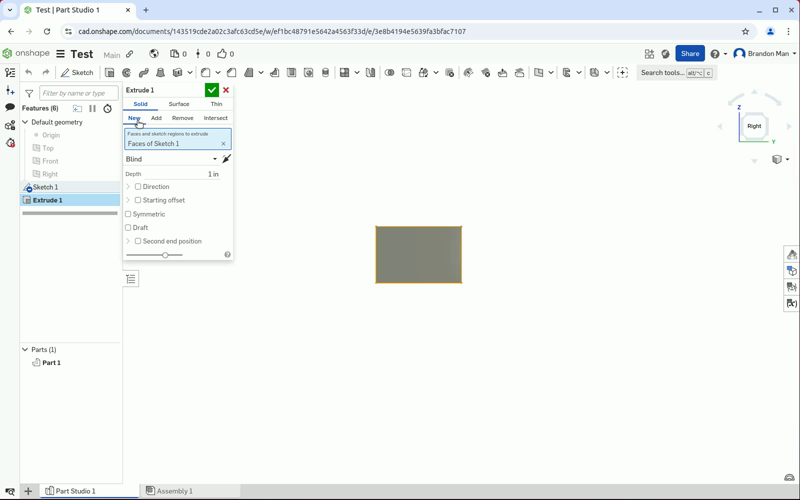
key(tab, 4)
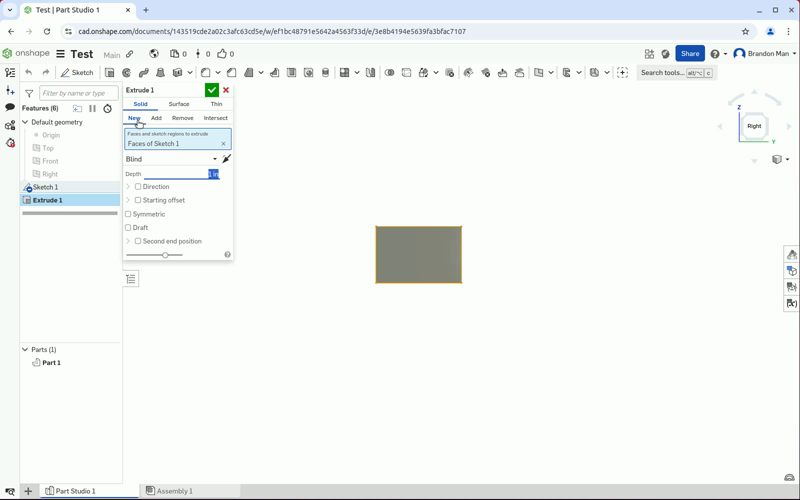
text(23.108)
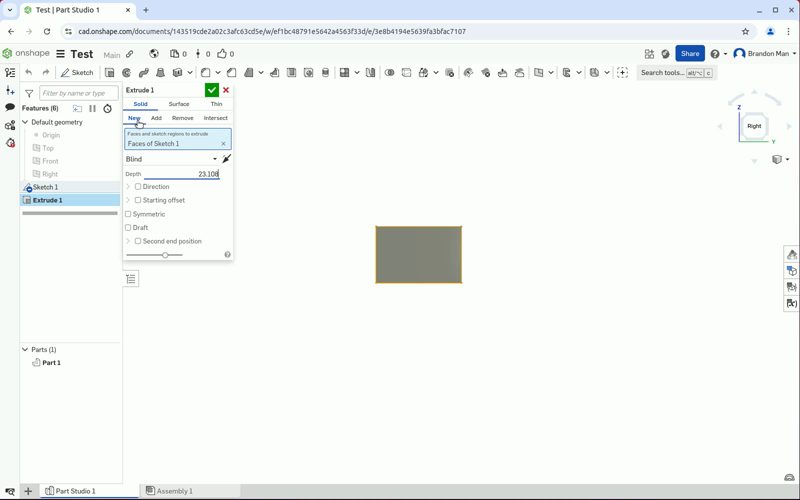
key(enter)
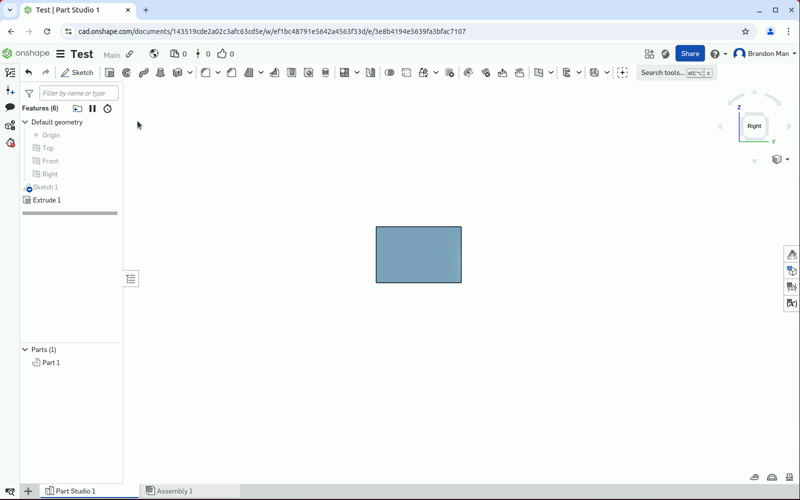
key(shift+h)
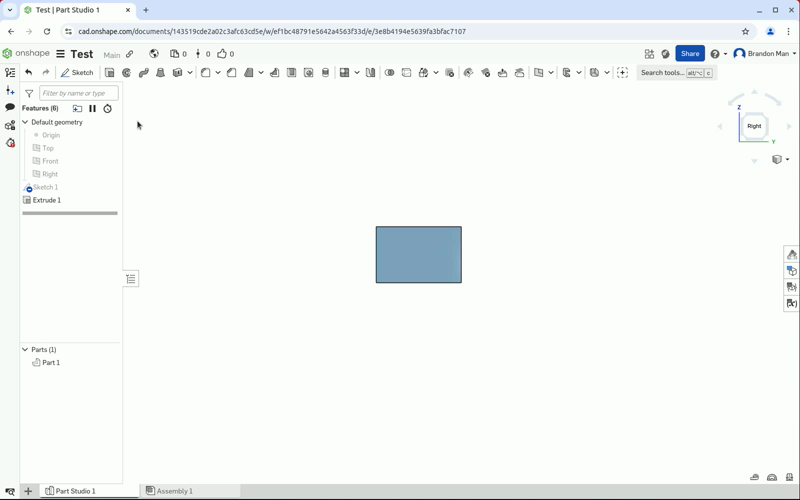
key(shift+h)
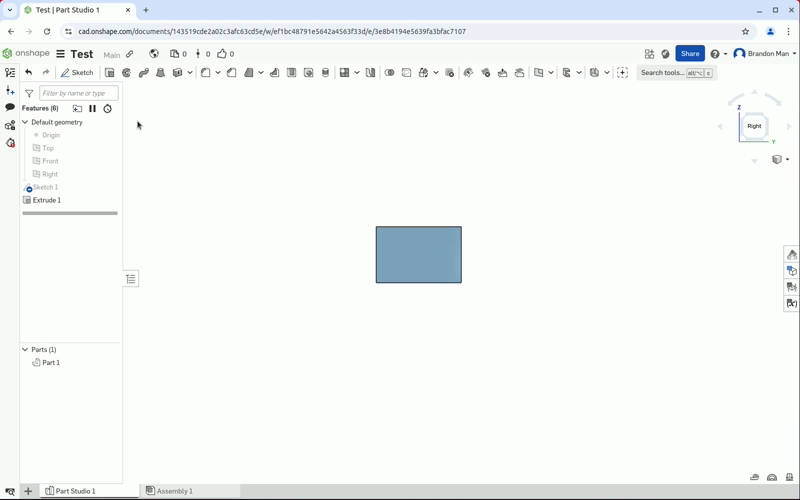
mouse_move(73, 189)
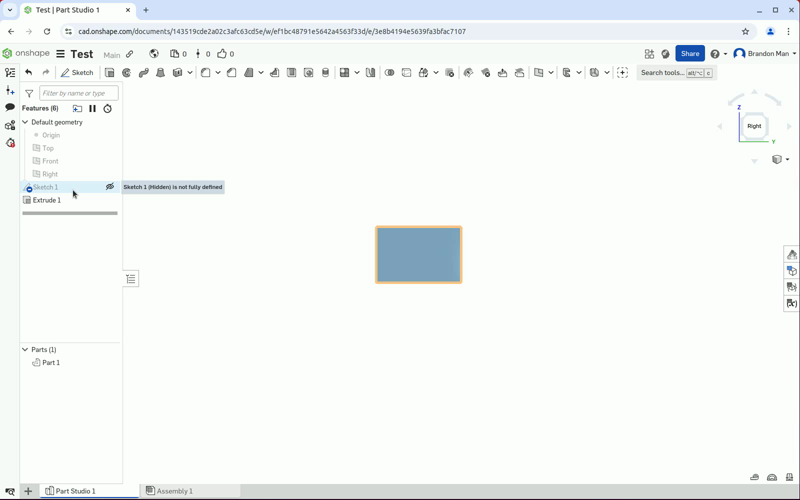
click(73, 189)
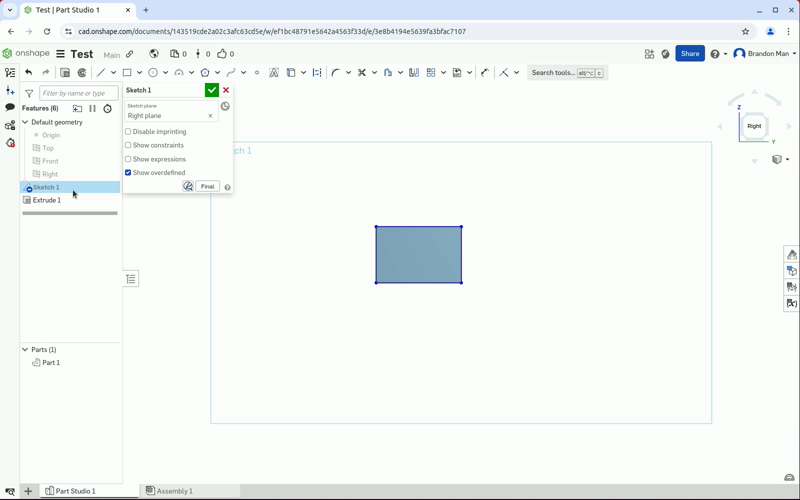
mouse_move(229, 92)
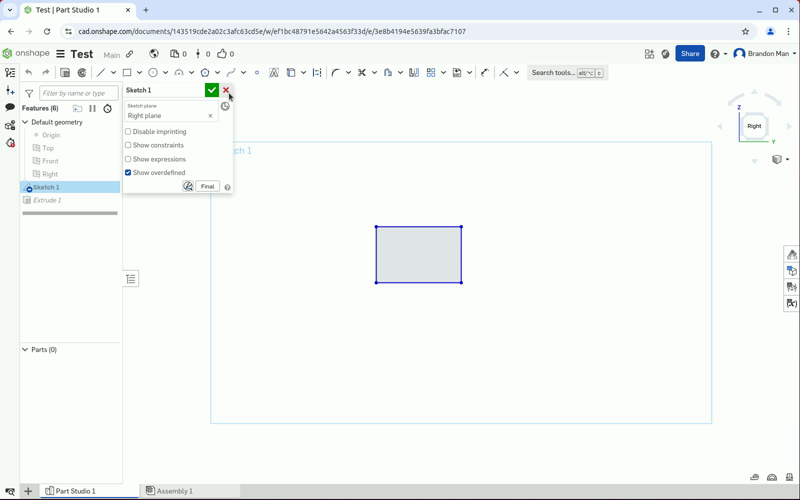
click(229, 92)
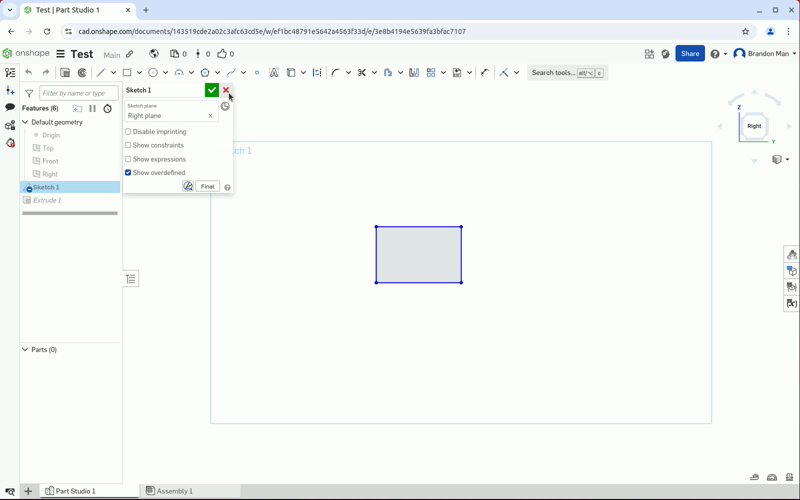
key(shift+s)
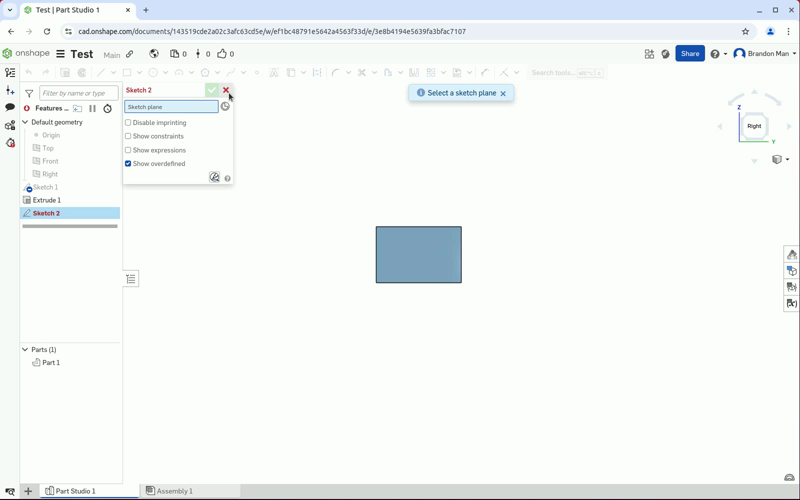
mouse_move(73, 176)
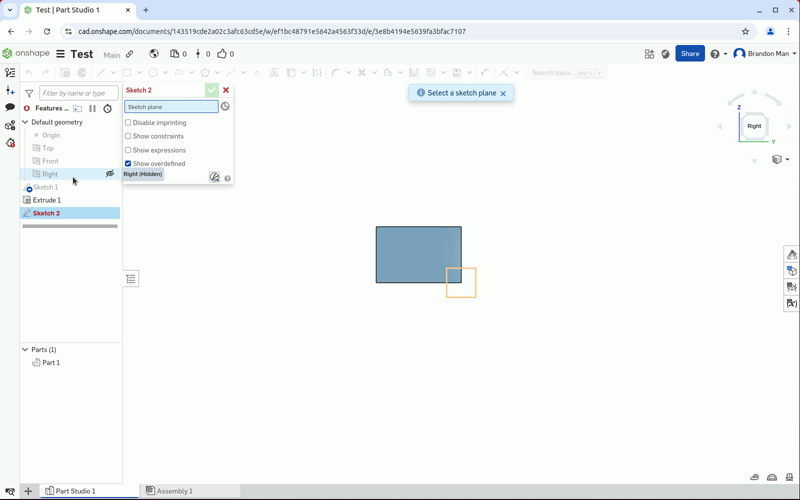
click(73, 176)
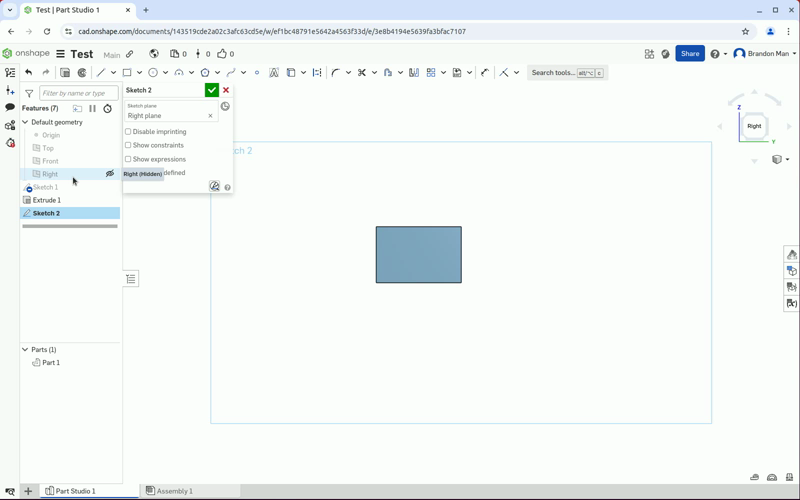
mouse_move(73, 352)
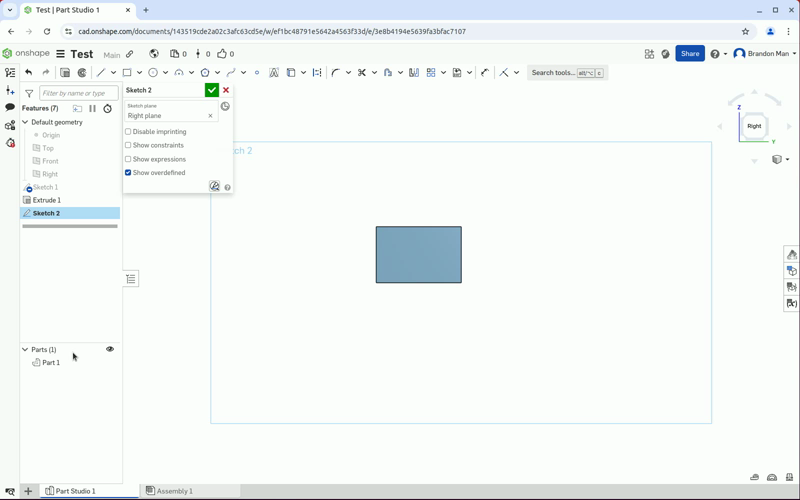
key(y)
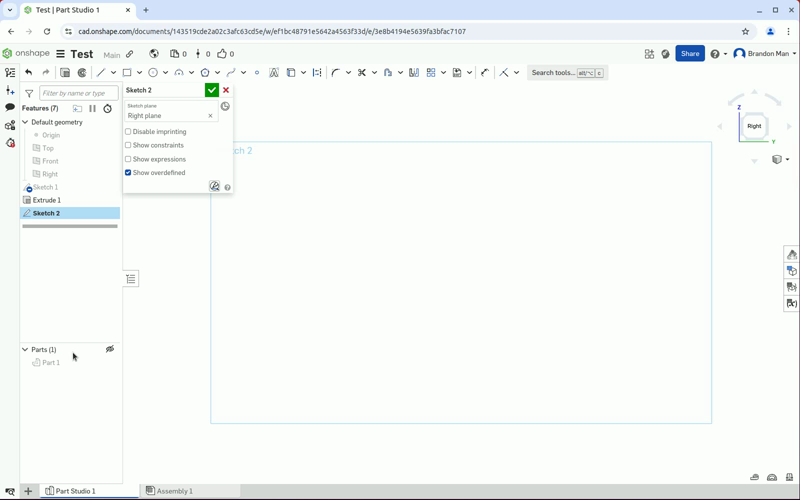
key(l)
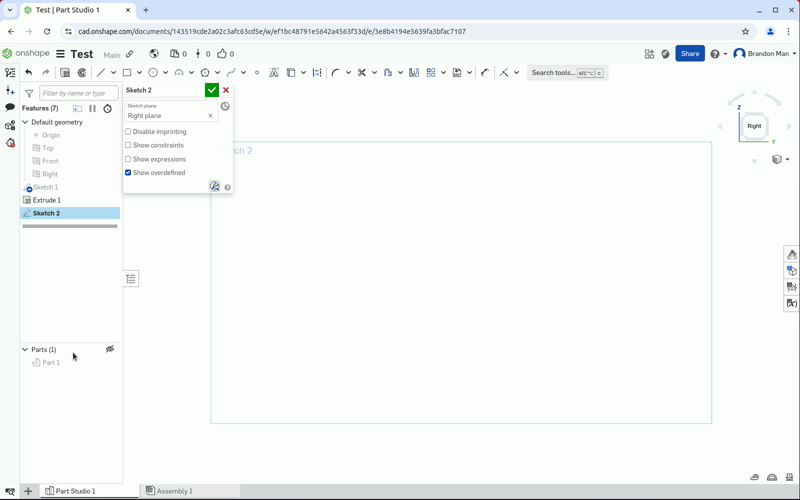
key_down(shift)
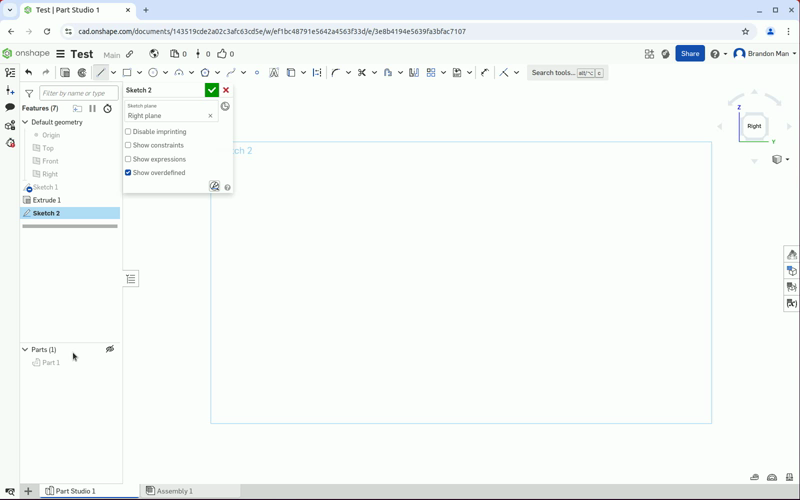
mouse_move(376, 282)
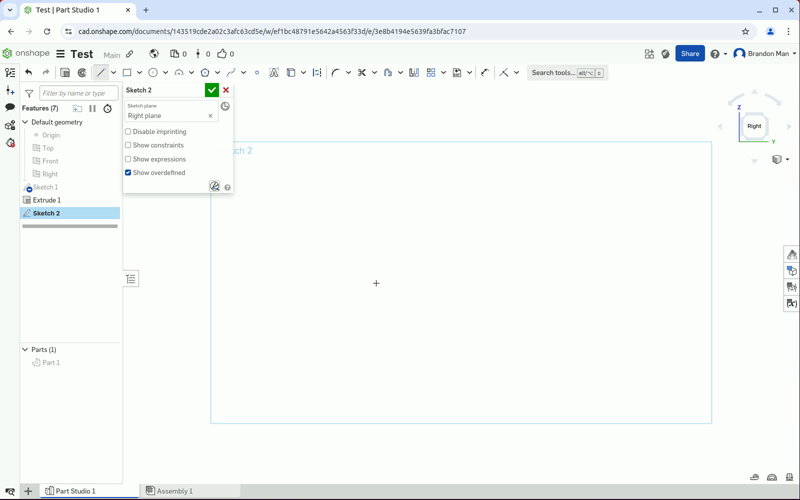
click(376, 282)
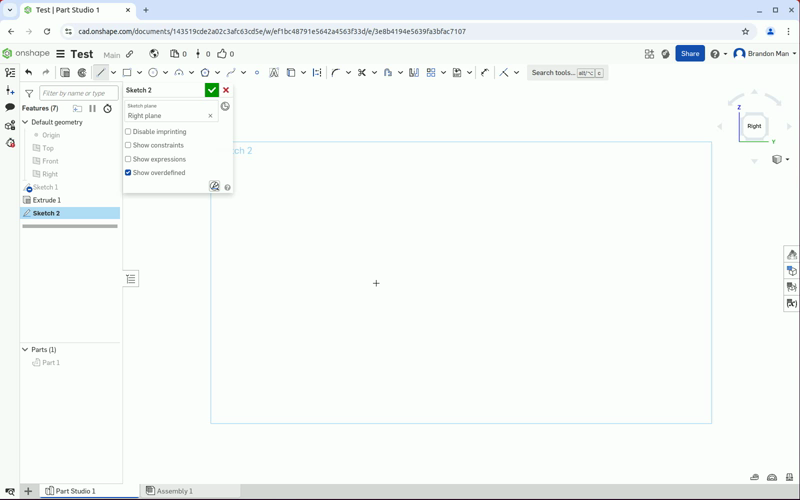
key_up(shift)
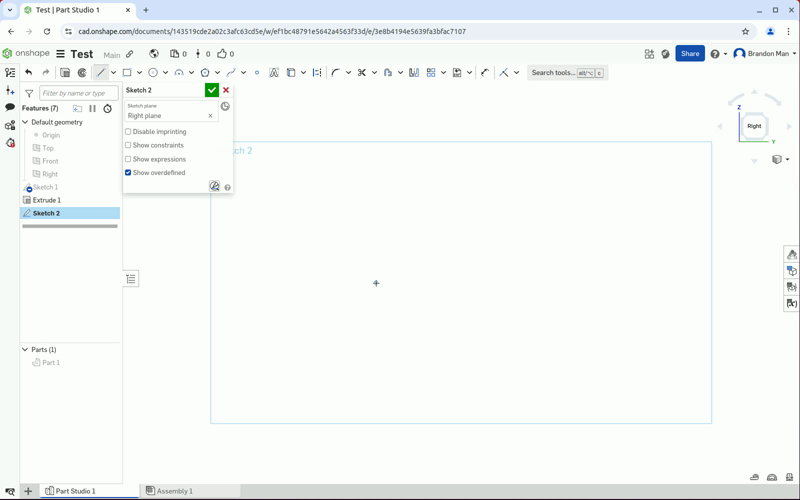
key_down(shift)
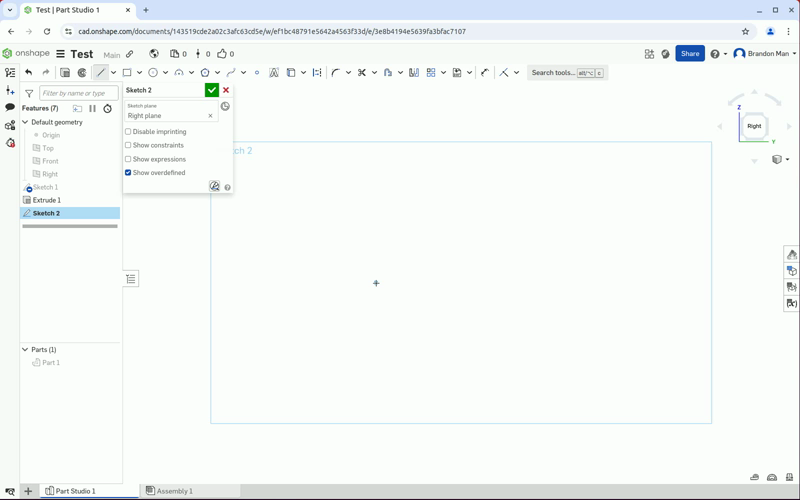
mouse_move(461, 282)
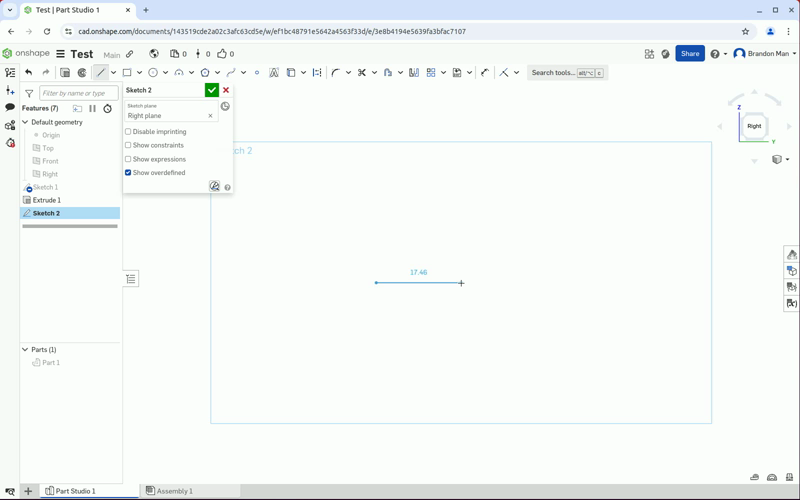
click(461, 282)
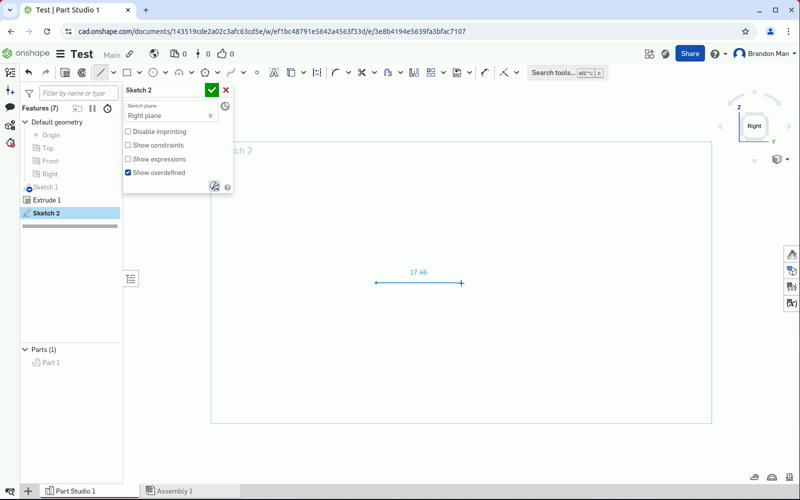
key_up(shift)
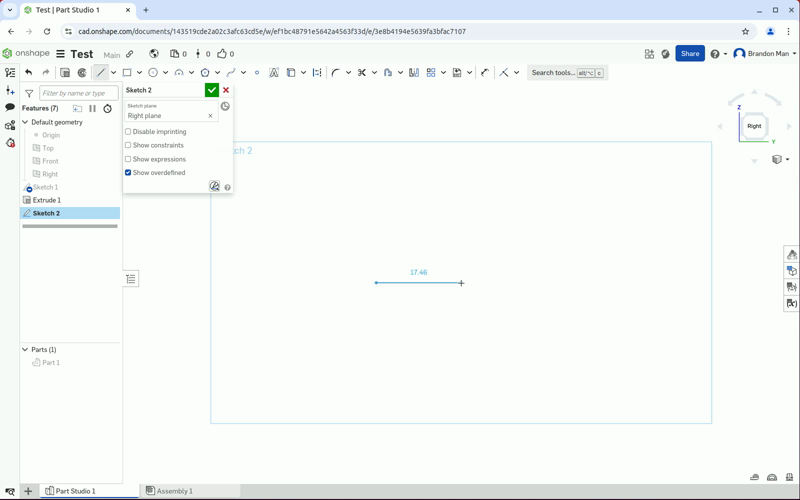
key_down(shift)
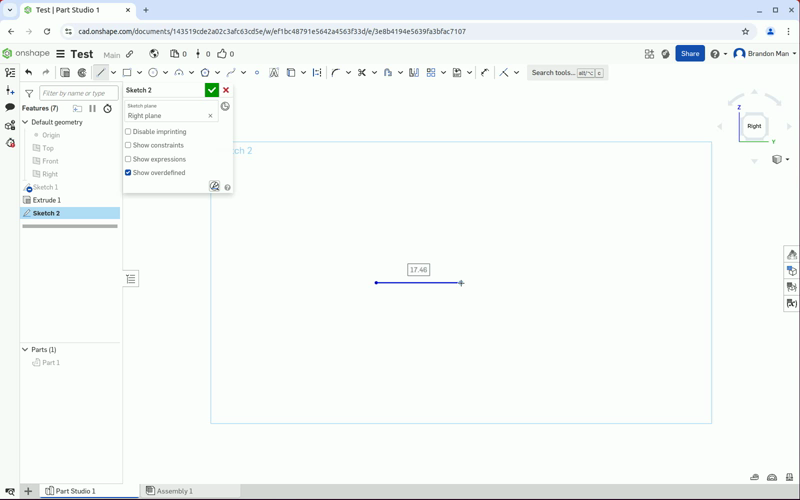
mouse_move(491, 282)
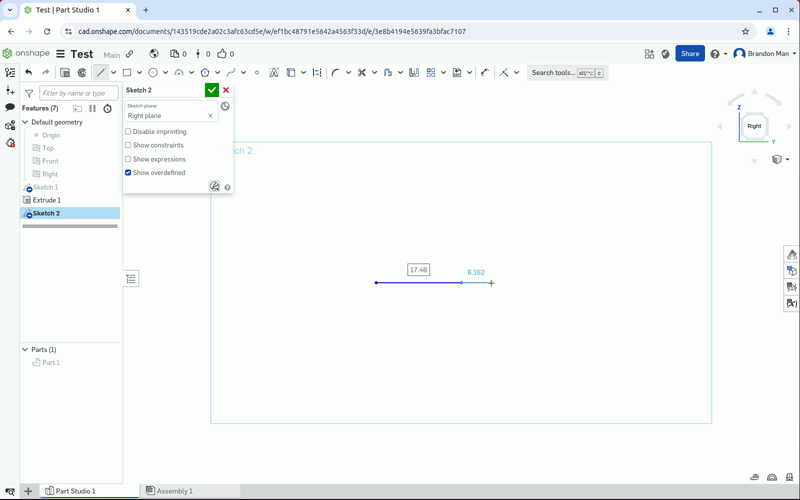
mouse_move(461, 226)
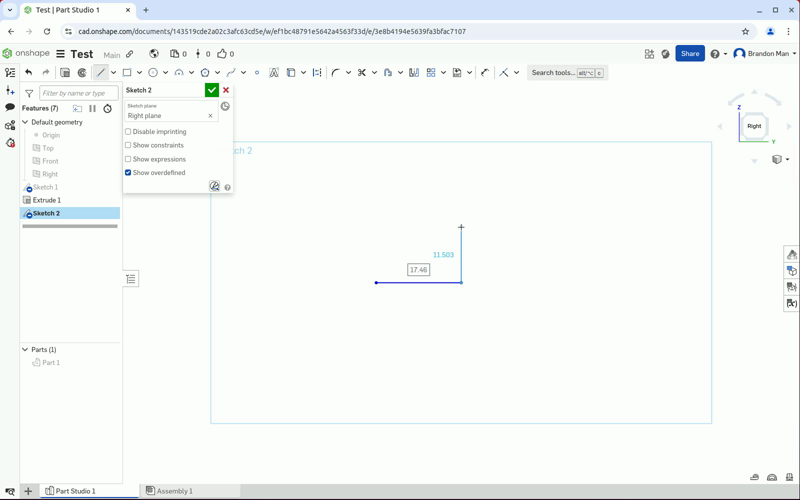
click(461, 226)
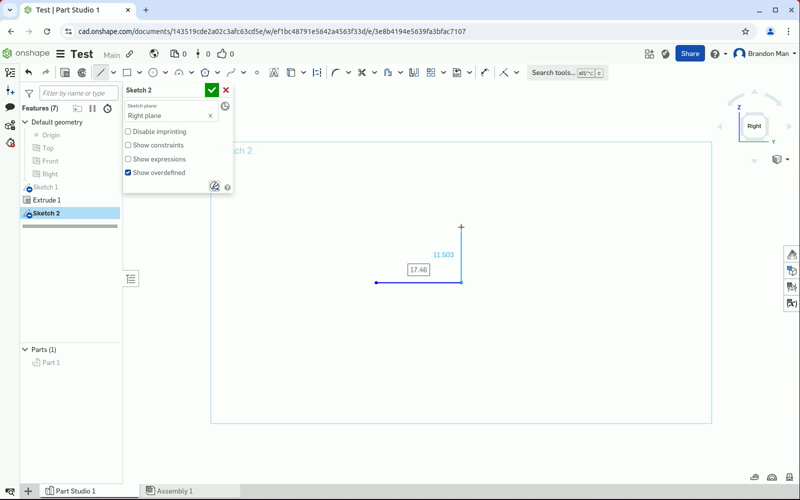
key_up(shift)
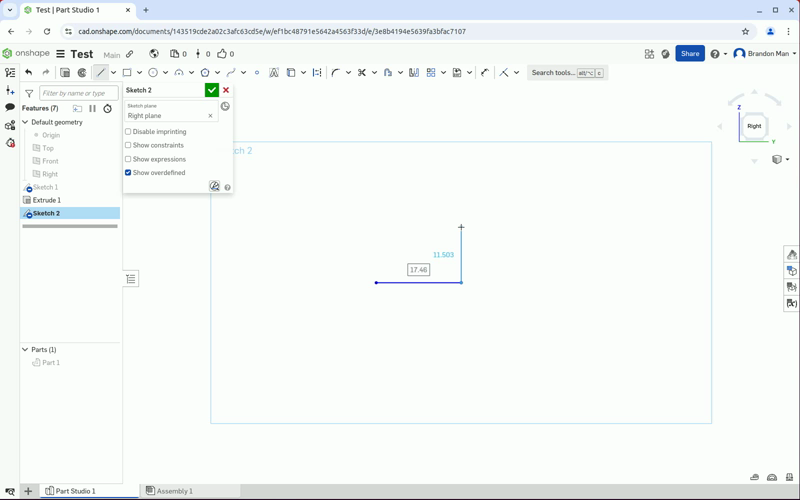
key_down(shift)
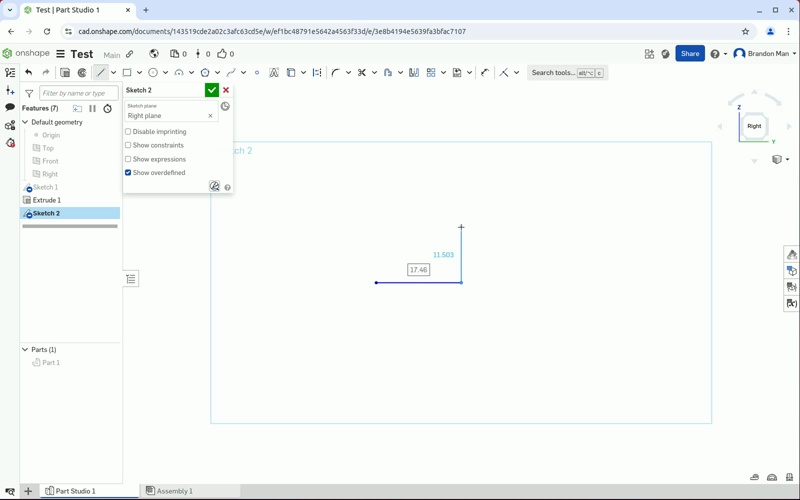
mouse_move(376, 226)
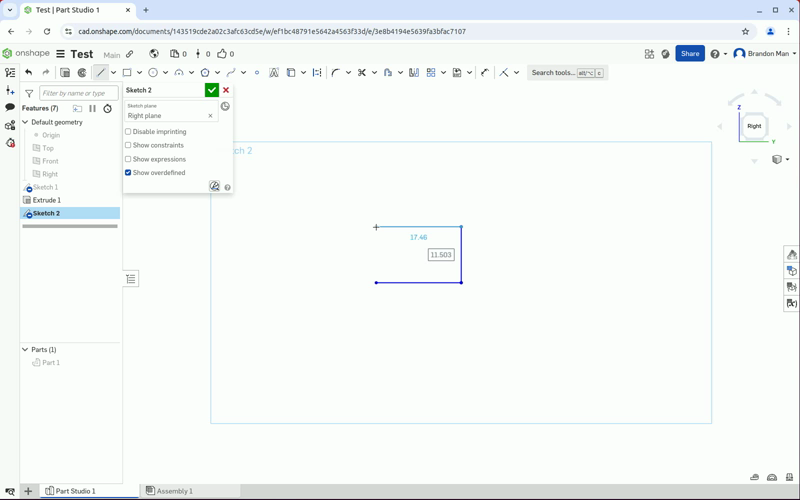
click(376, 226)
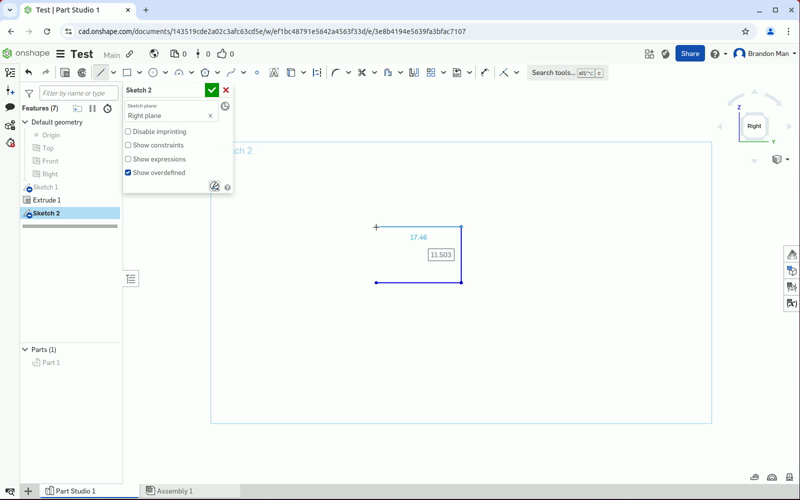
key_up(shift)
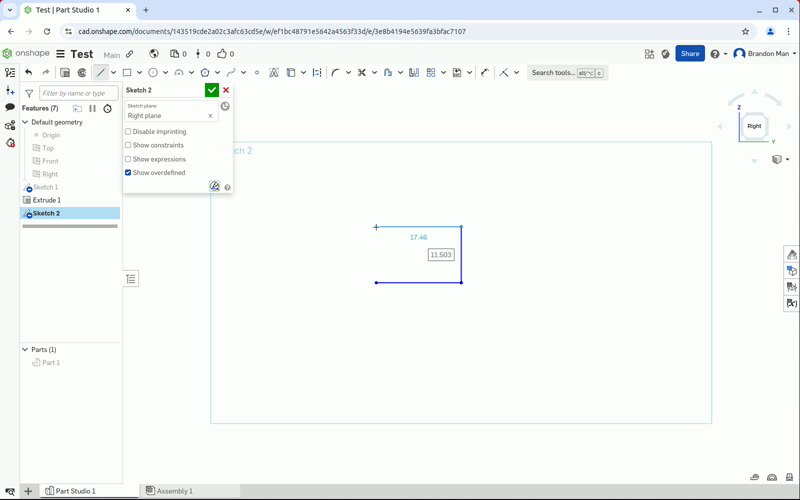
mouse_move(406, 226)
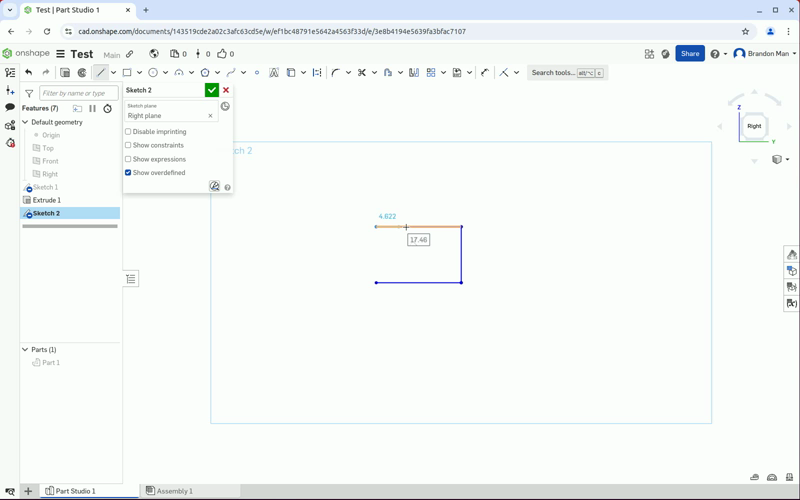
key_down(shift)
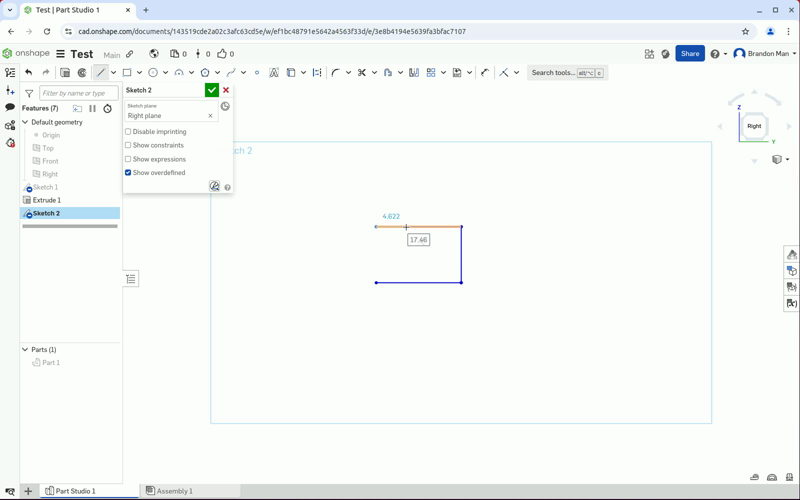
mouse_move(376, 282)
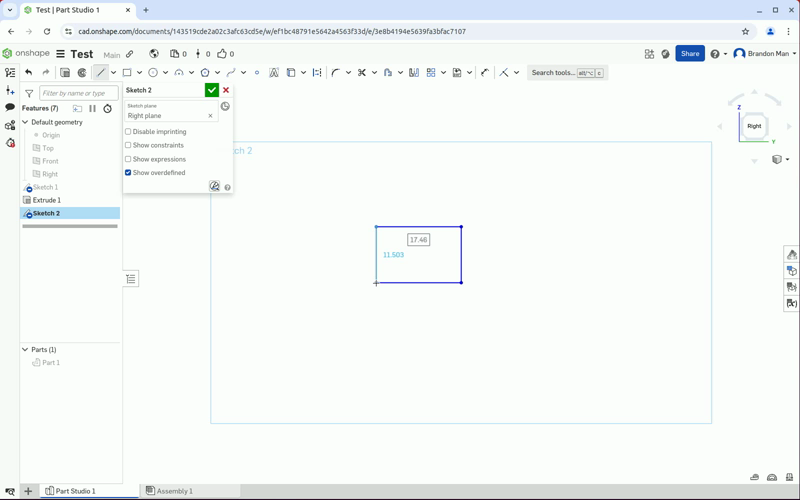
key_up(shift)
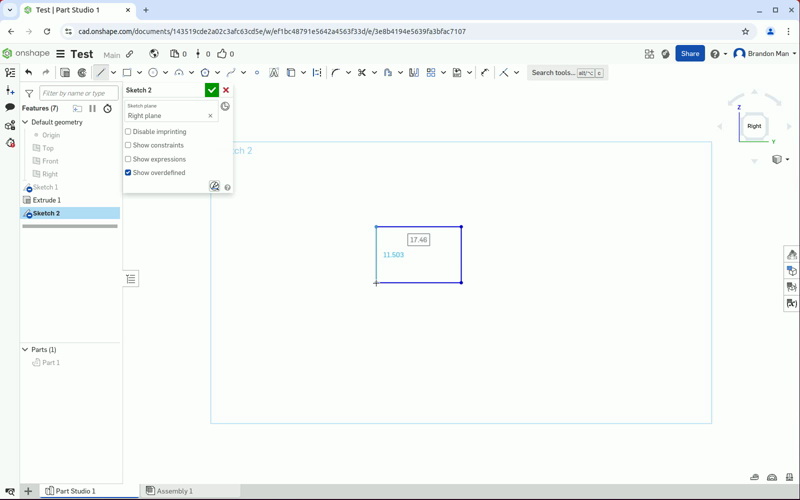
click(376, 282)
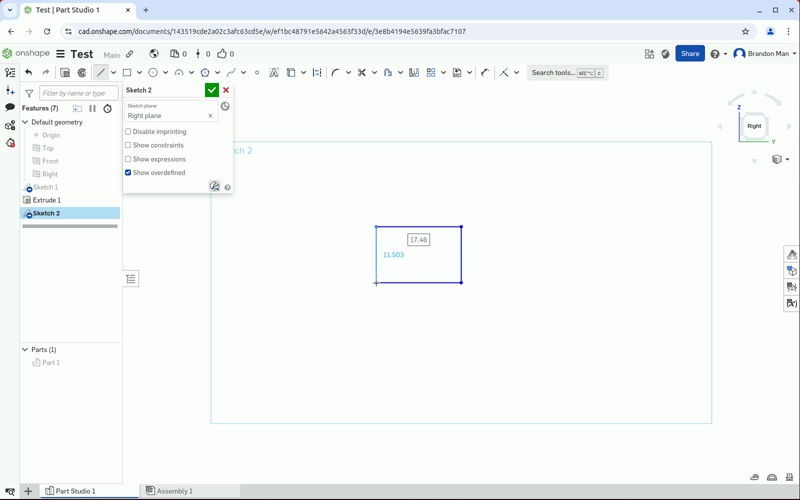
key(esc)
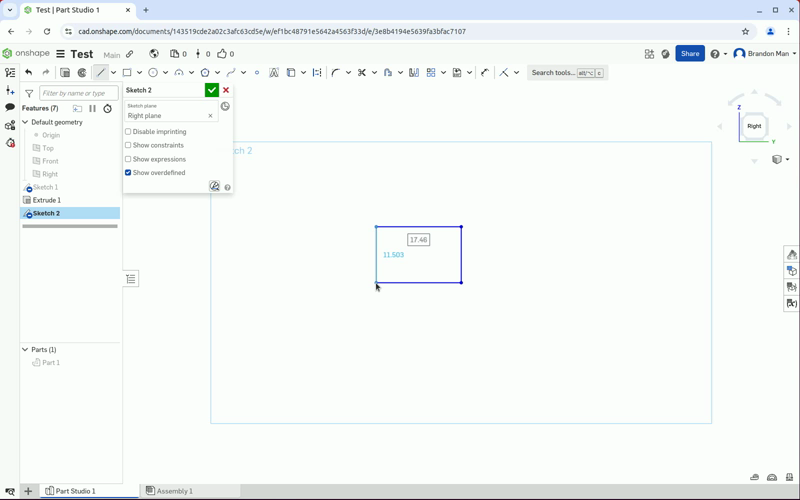
mouse_move(417, 233)
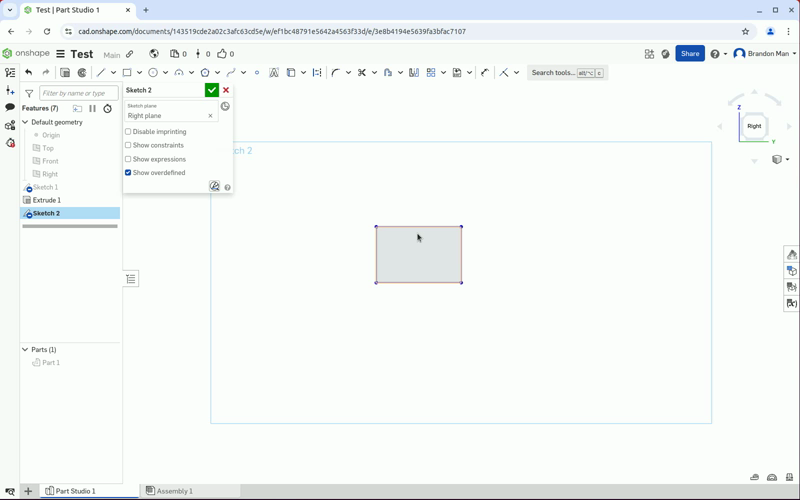
click(417, 233)
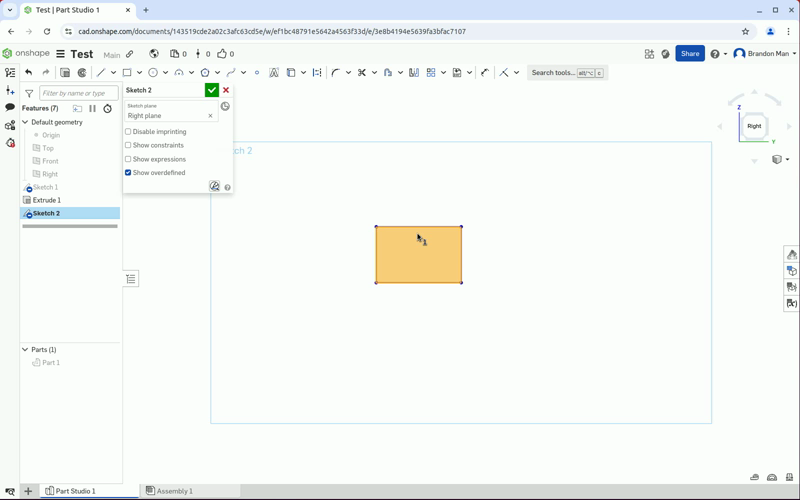
mouse_move(73, 352)
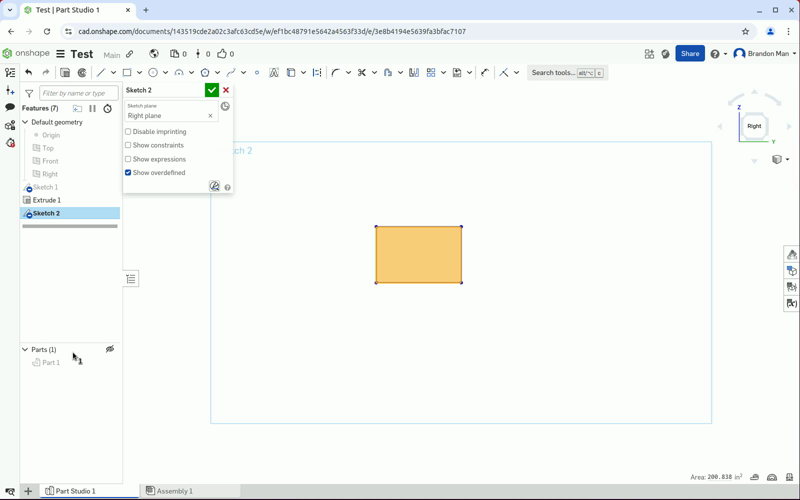
key(shift+y)
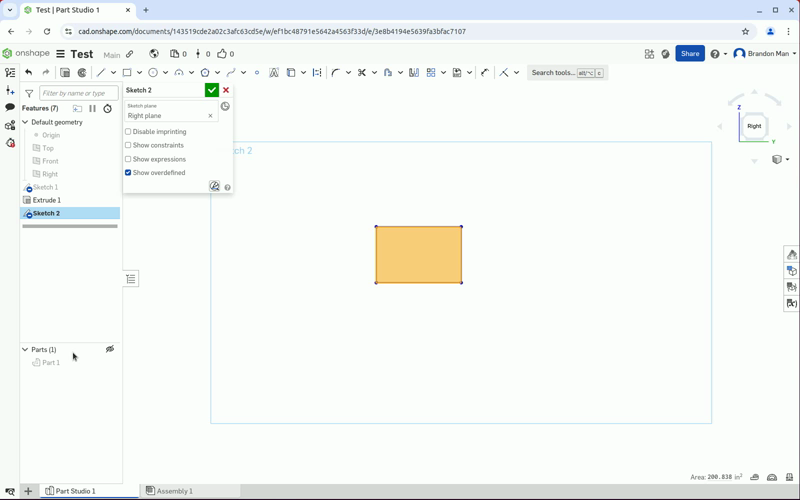
key(shift+e)
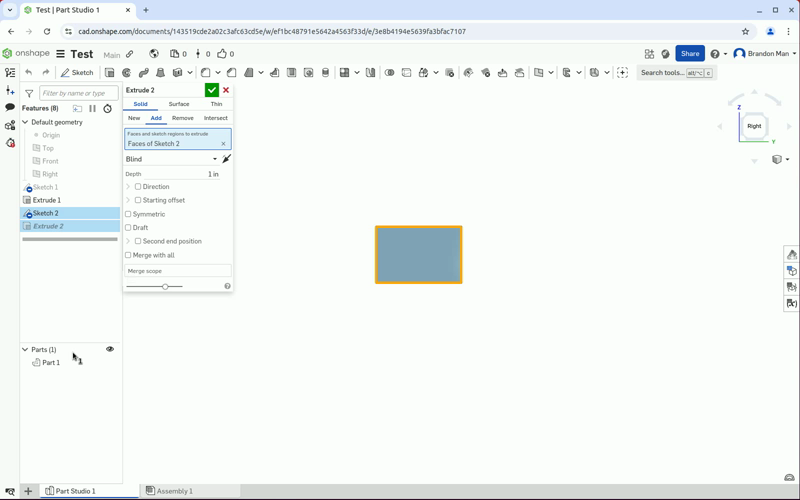
mouse_move(143, 106)
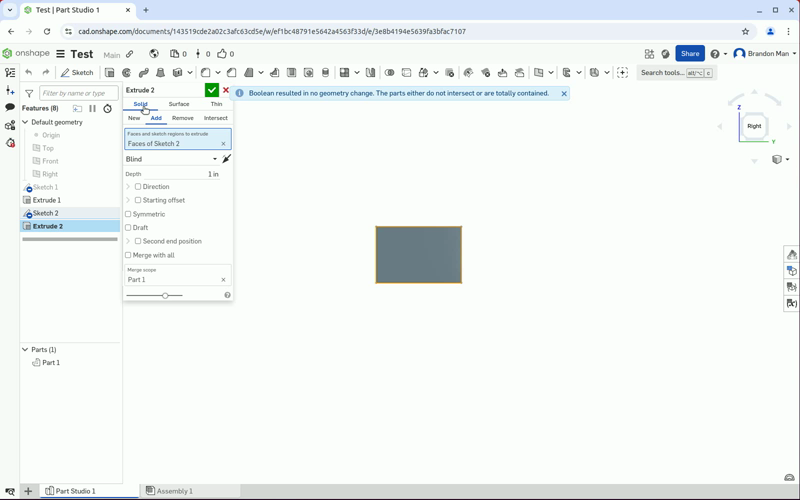
click(143, 106)
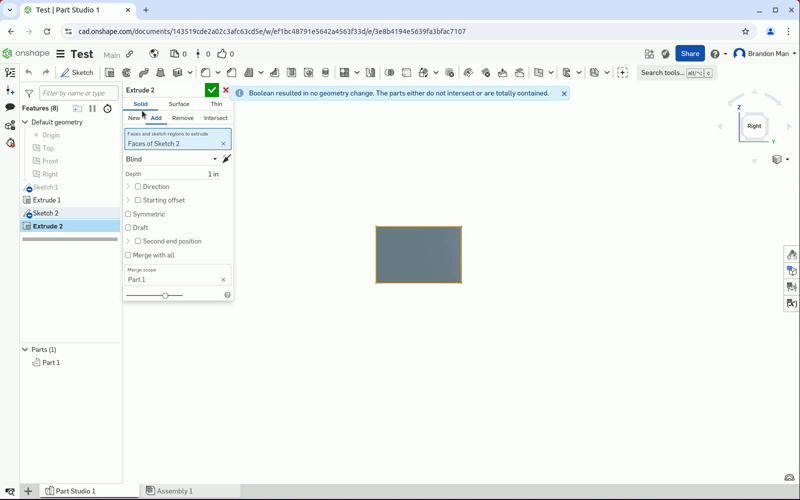
mouse_move(137, 120)
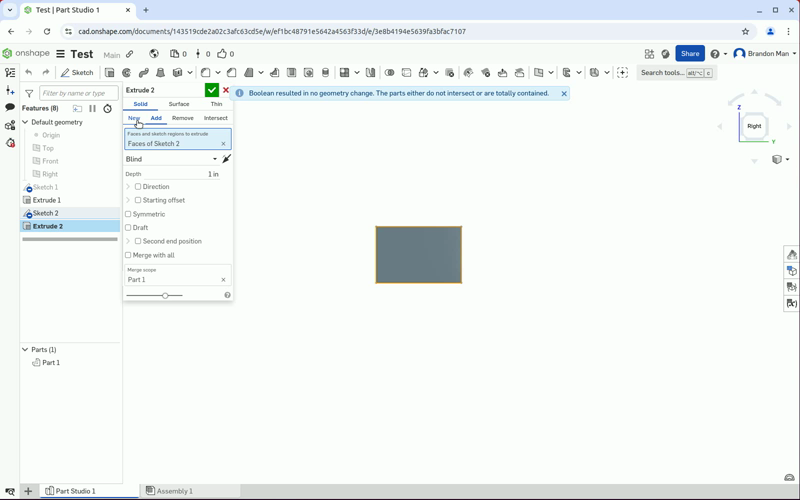
click(137, 120)
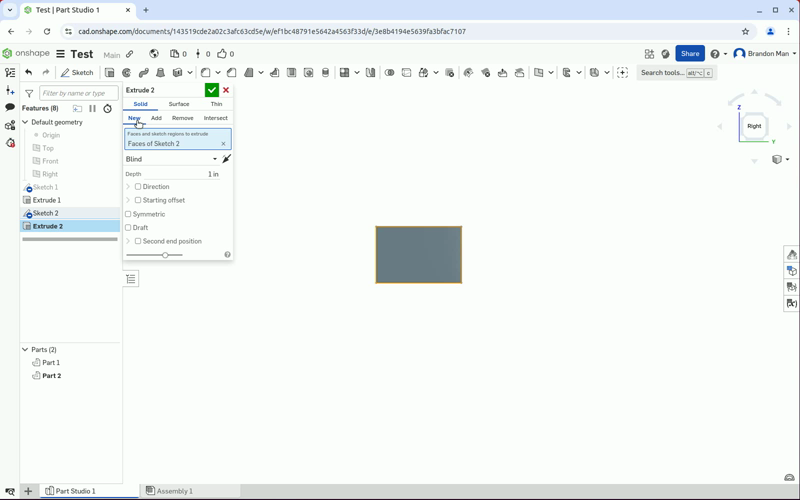
key(tab, 4)
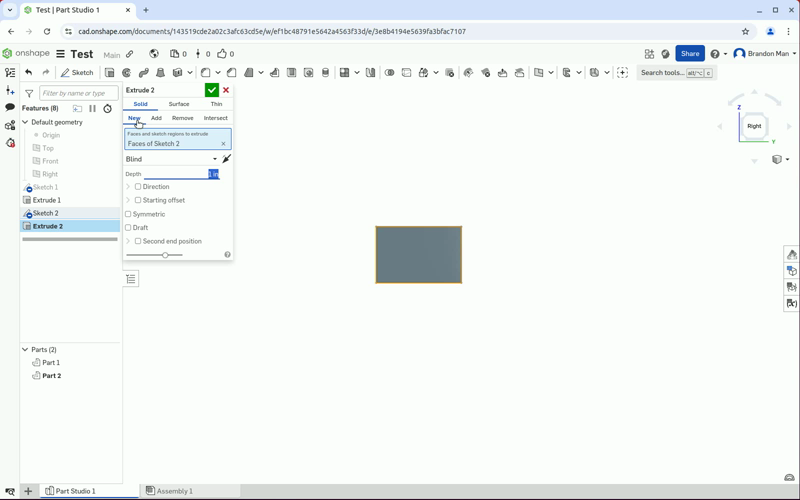
text(23.108)
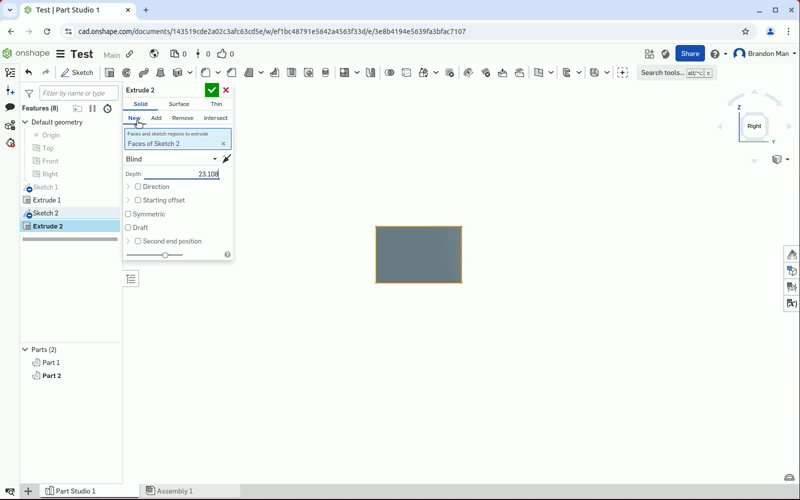
key(enter)
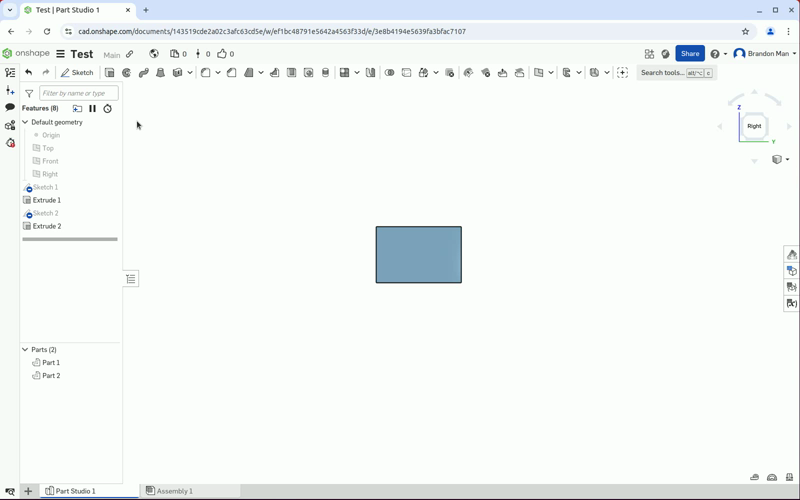
key(shift+h)
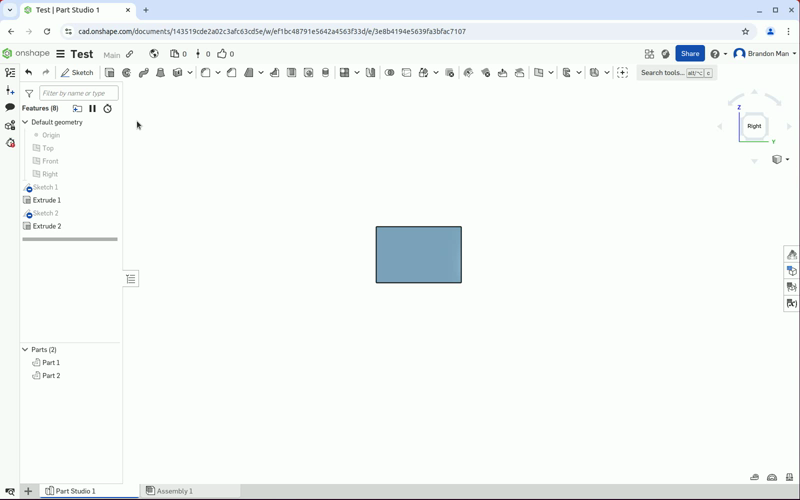
key(shift+h)
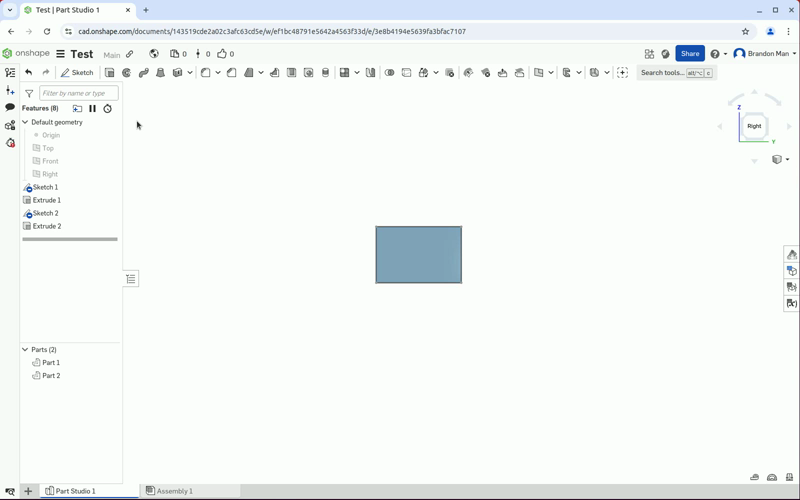
key(shift+7)
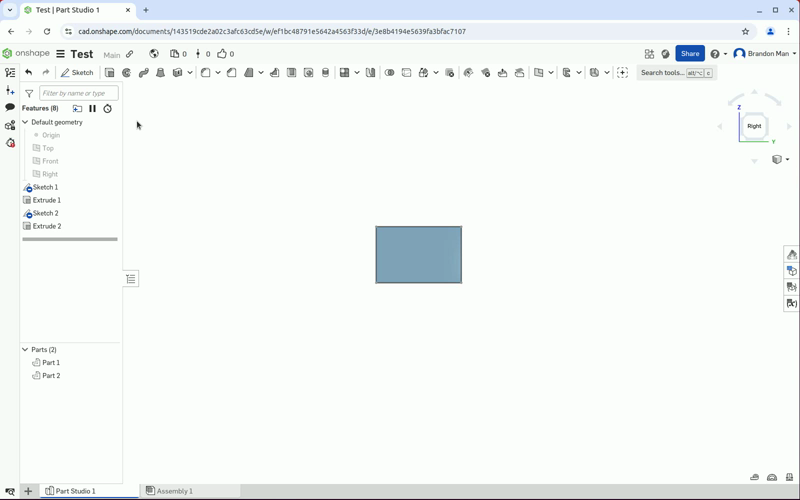
key(right, 2)
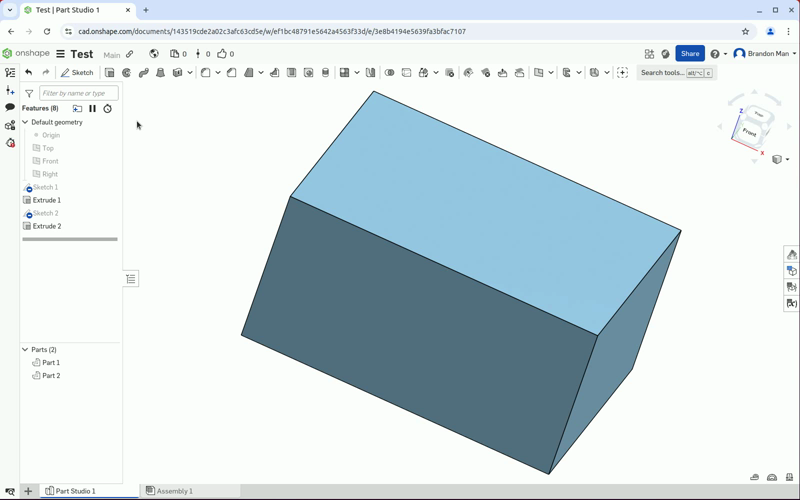
key(down, 2)
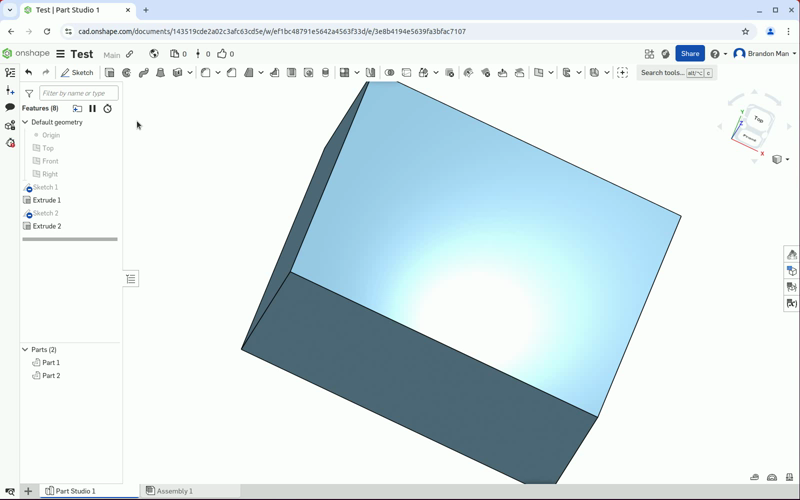
key(up, 2)
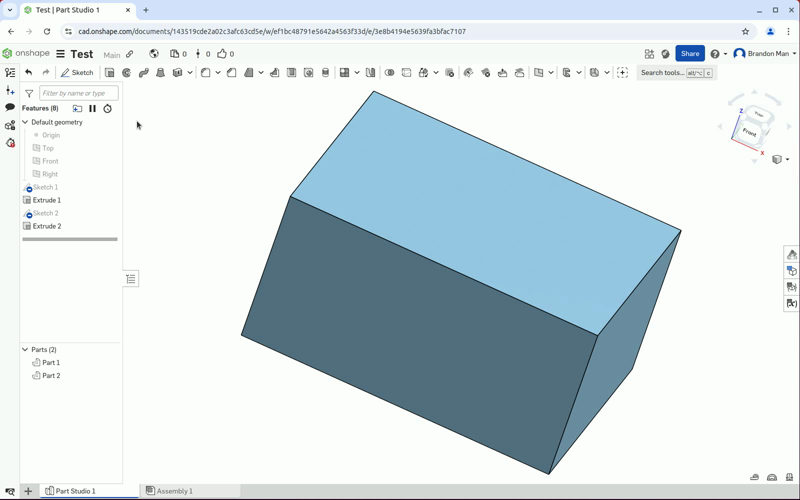
key(left, 2)
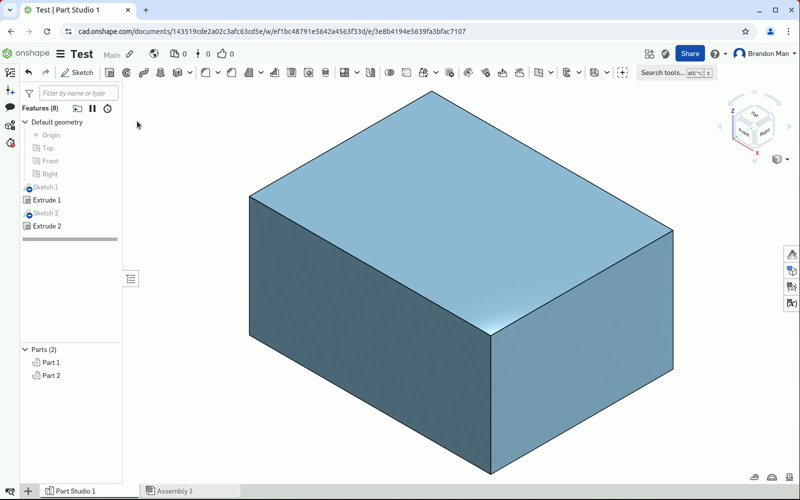
mouse_move(73, 189)
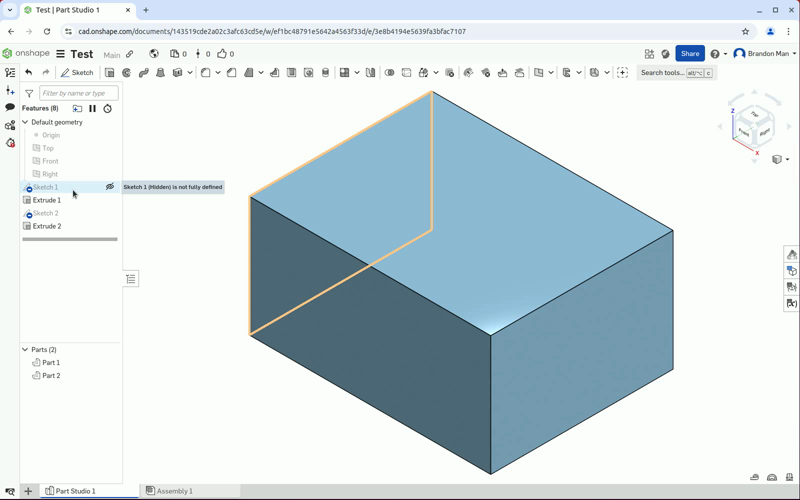
click(73, 189)